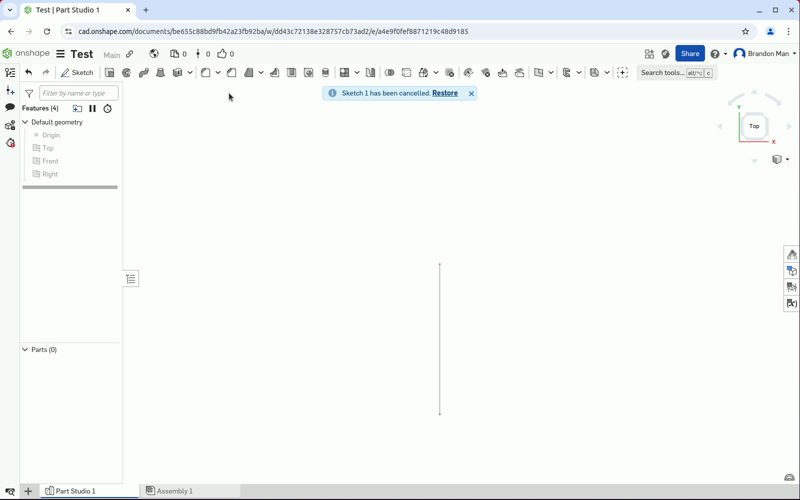
key(shift+h)
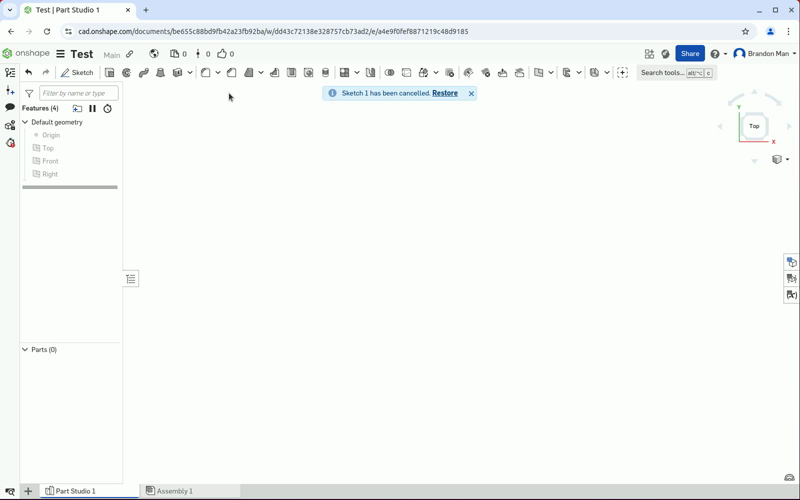
key(shift+s)
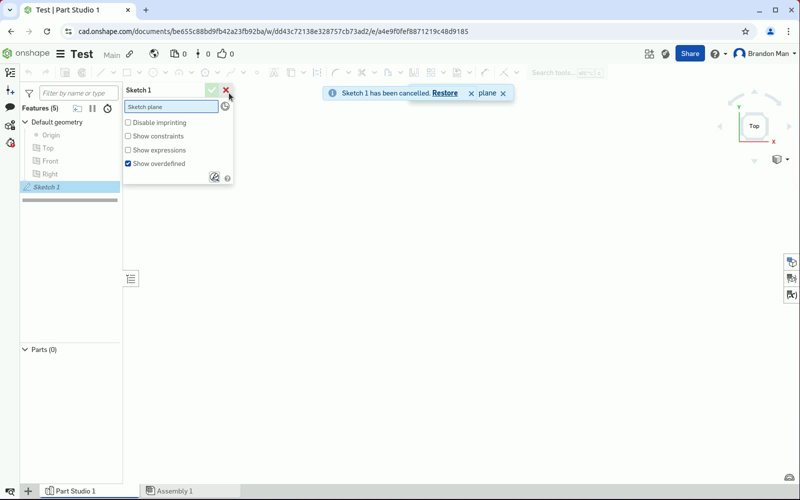
mouse_move(73, 150)
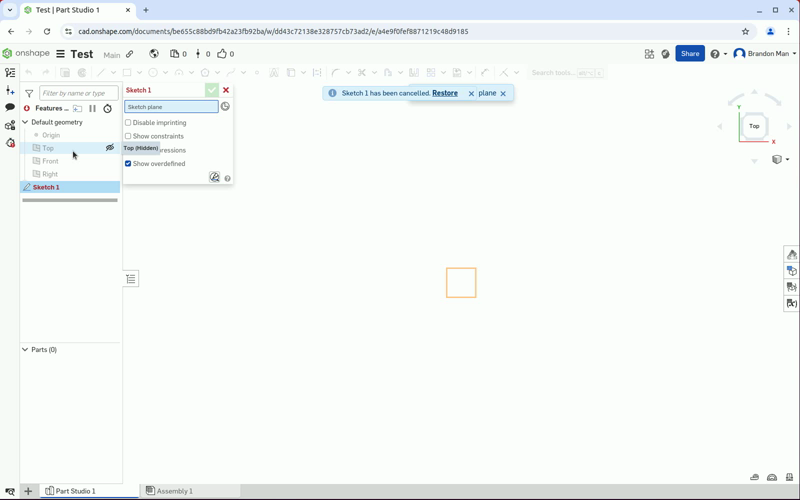
click(73, 150)
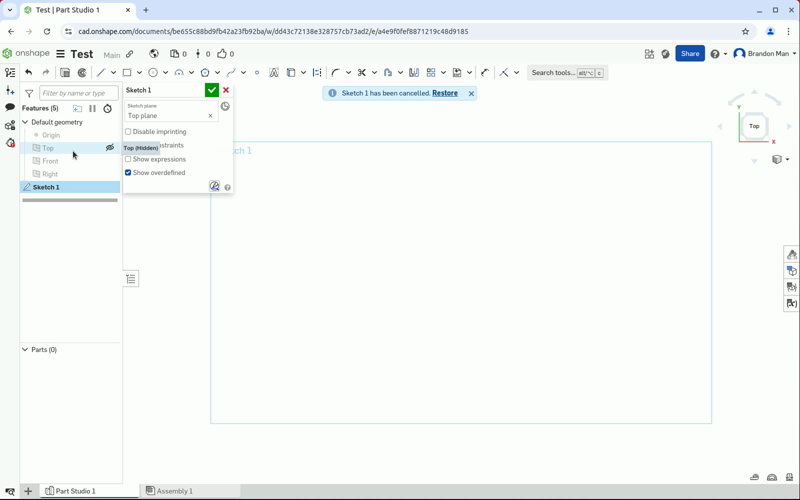
mouse_move(73, 352)
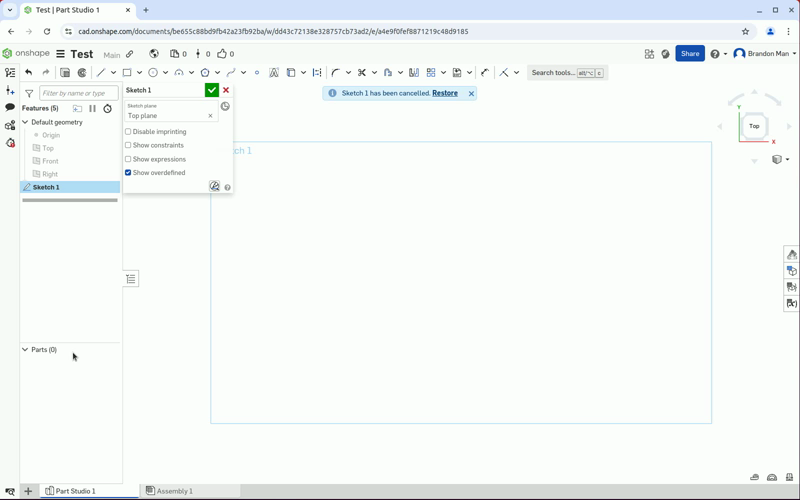
key(y)
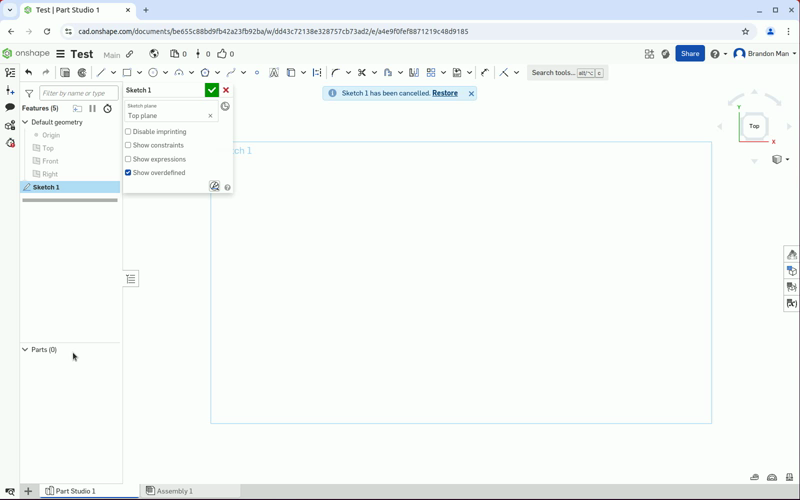
key(l)
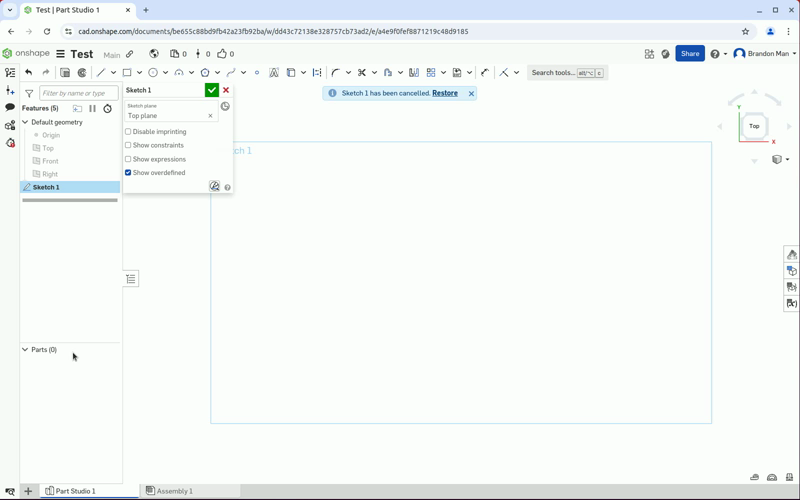
key_down(shift)
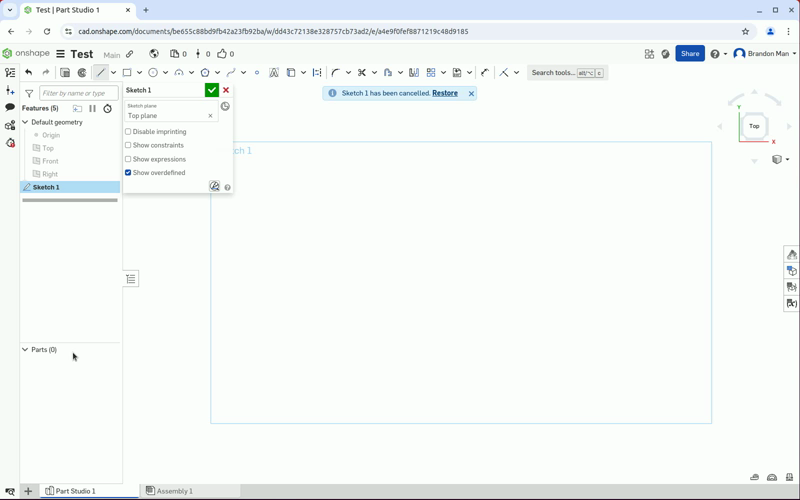
mouse_move(348, 307)
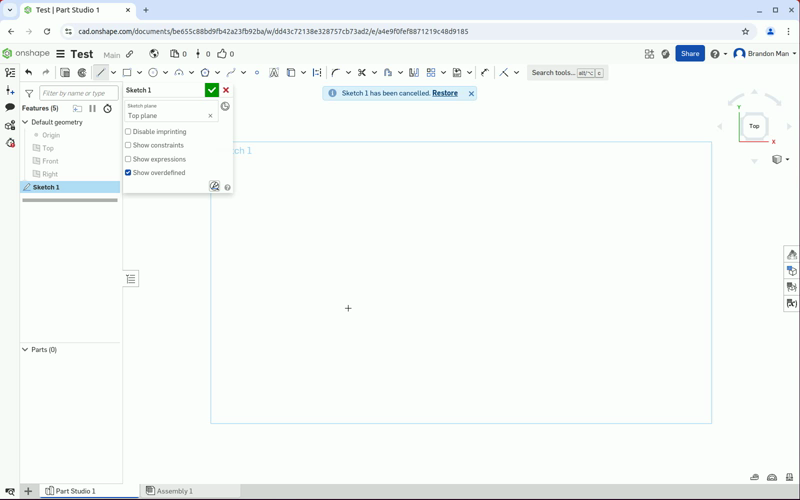
click(348, 307)
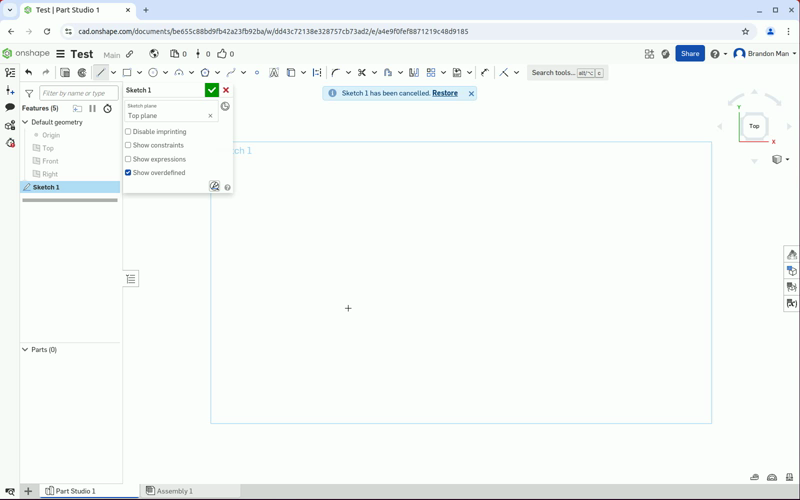
key_up(shift)
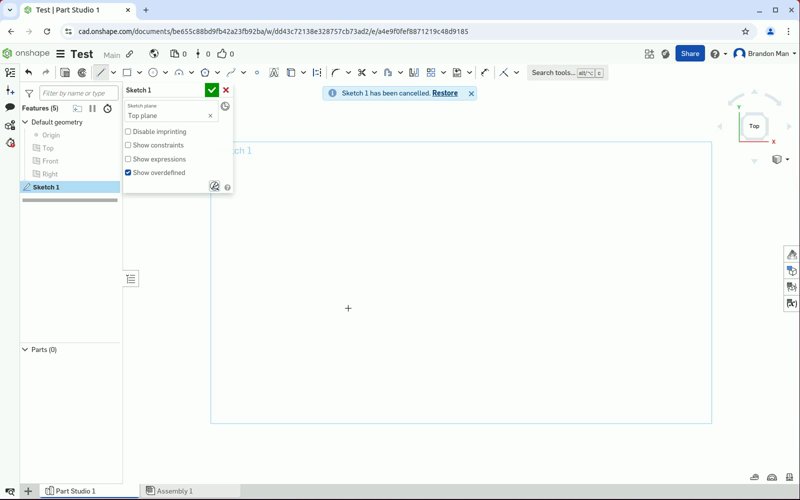
key_down(shift)
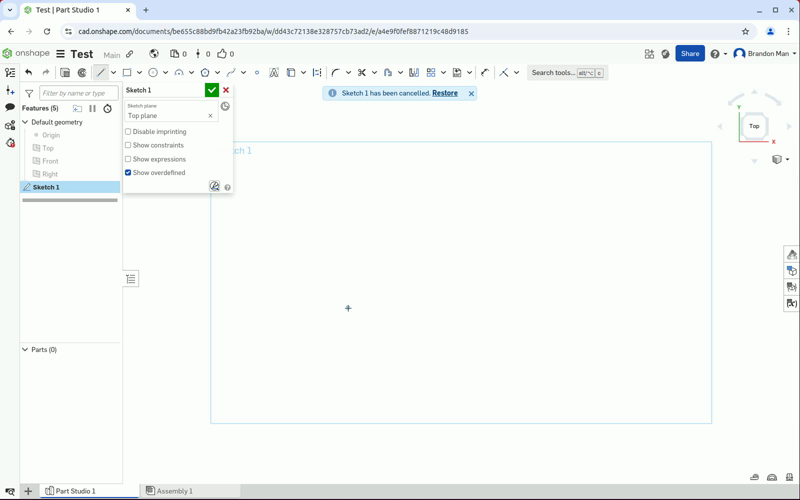
mouse_move(447, 307)
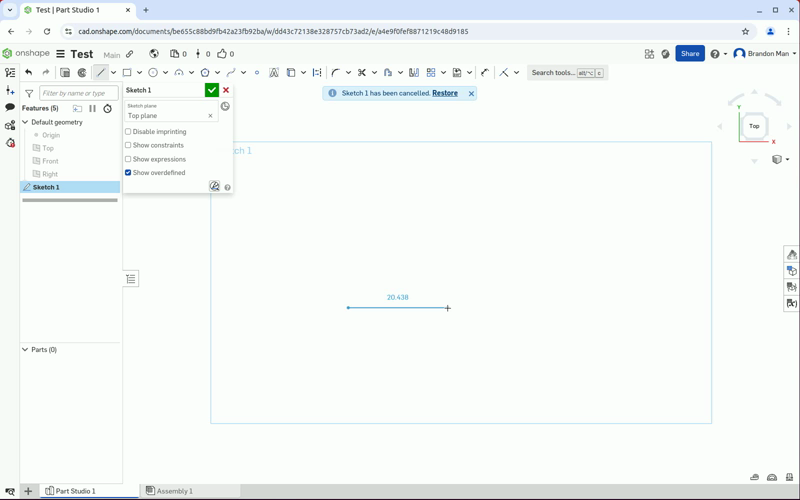
click(447, 307)
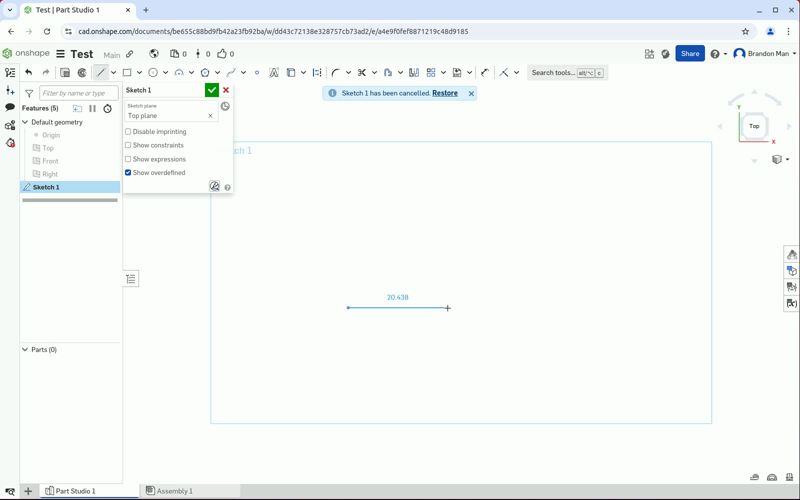
key_up(shift)
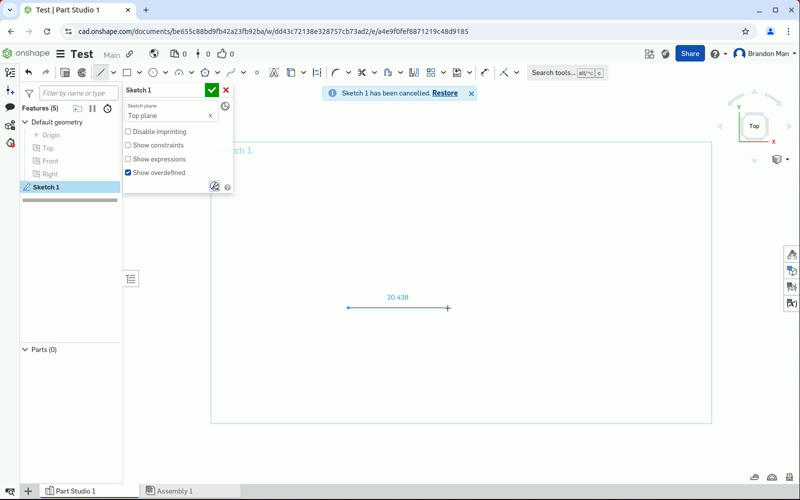
key_down(shift)
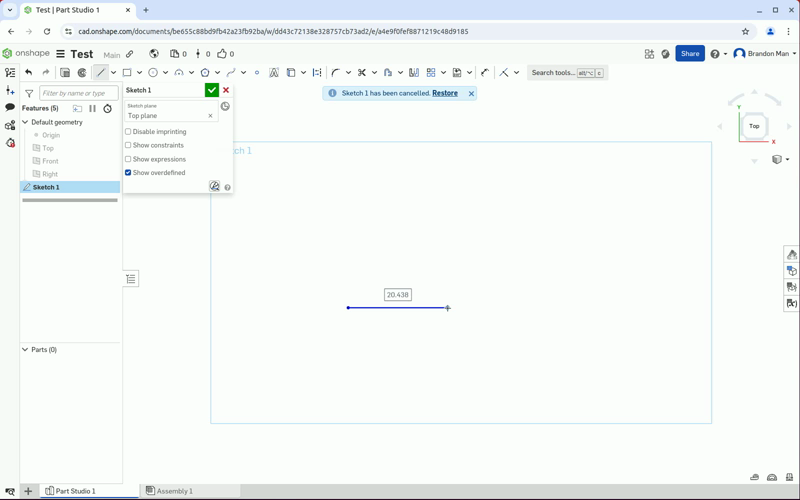
mouse_move(477, 307)
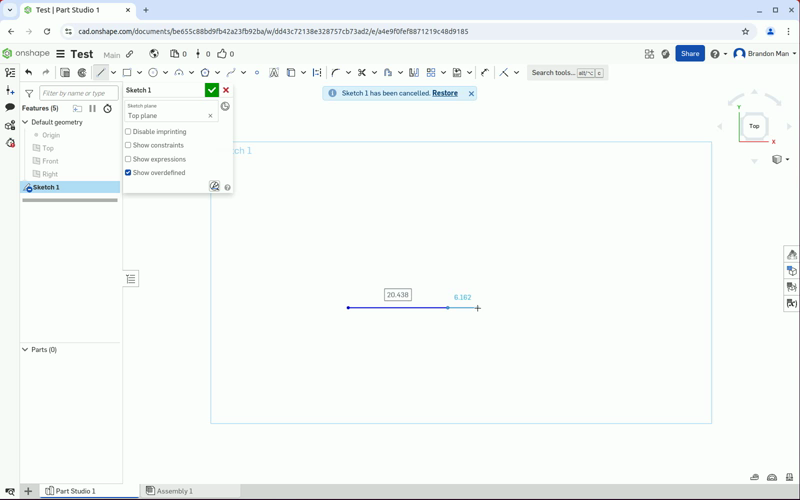
mouse_move(447, 257)
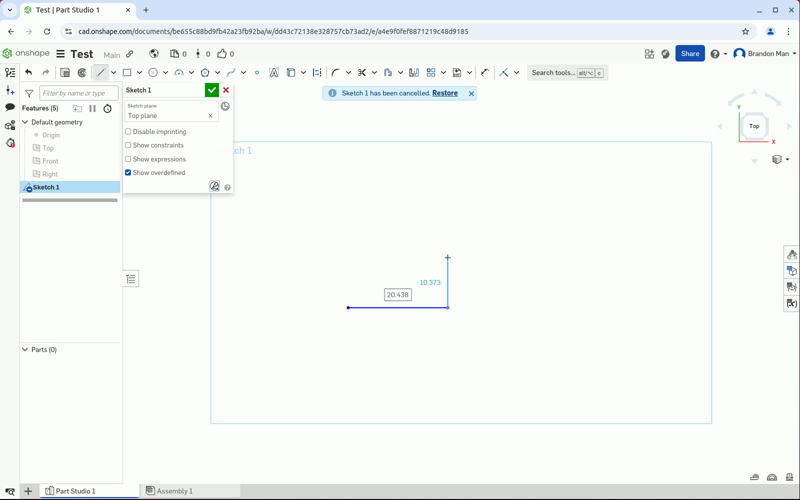
click(447, 257)
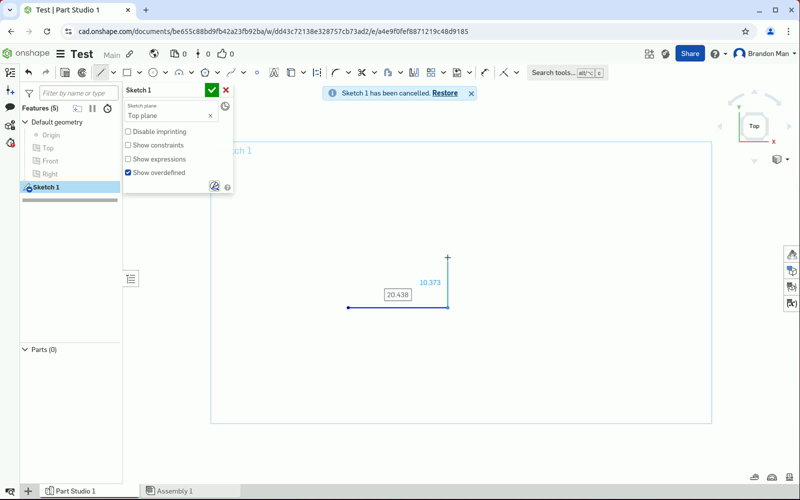
key_up(shift)
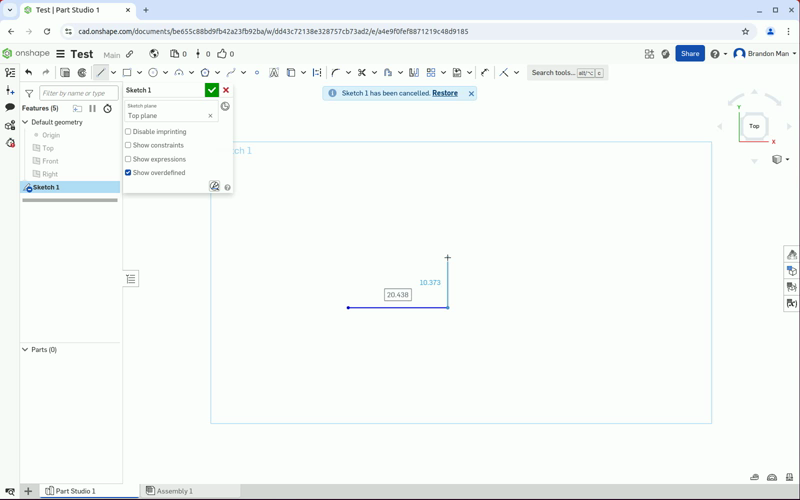
key_down(shift)
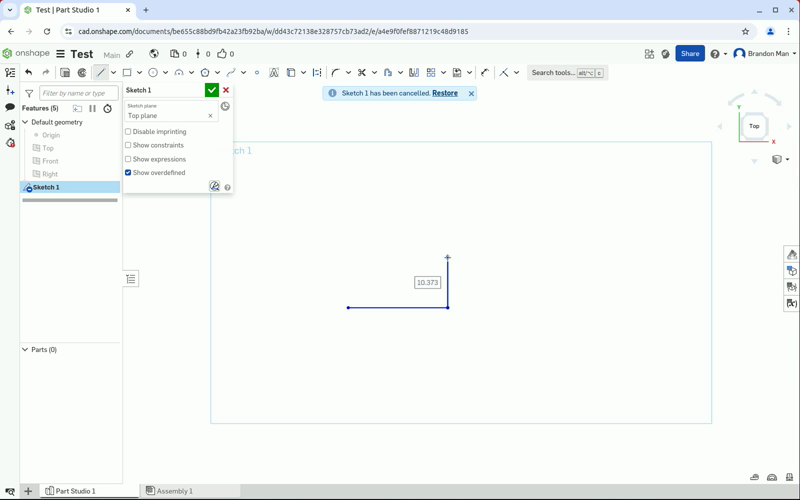
mouse_move(348, 257)
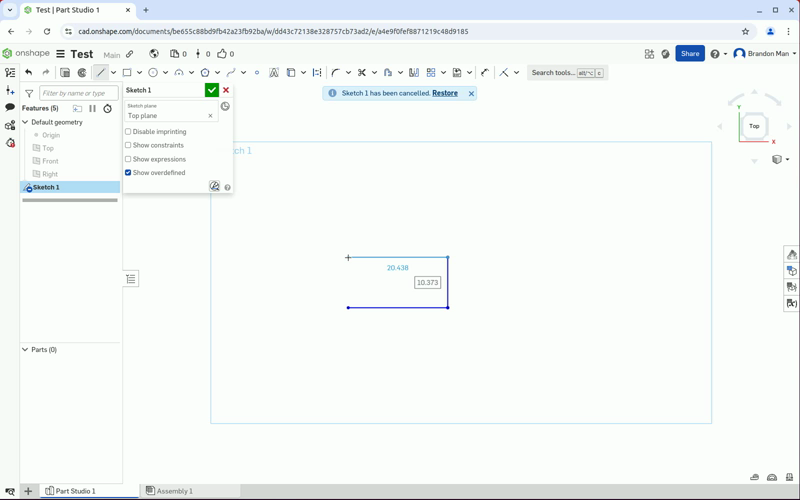
click(348, 257)
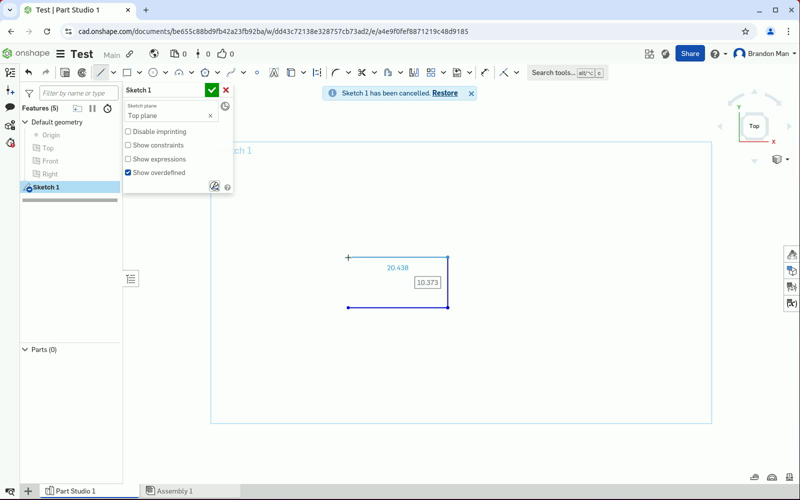
key_up(shift)
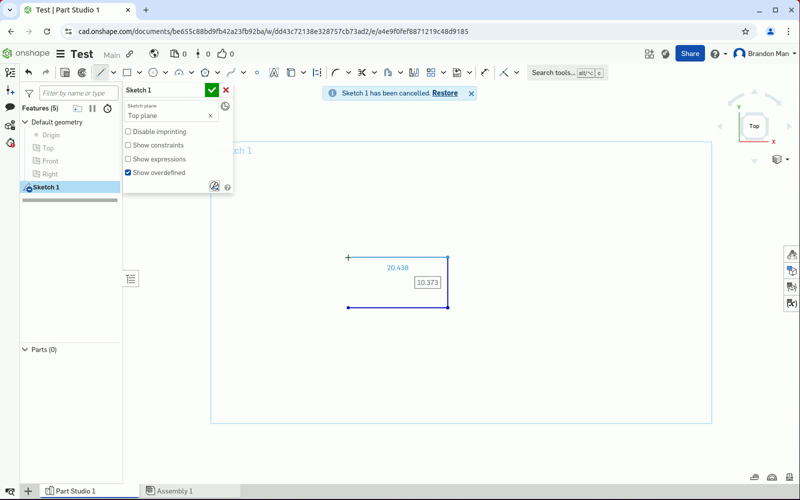
mouse_move(378, 257)
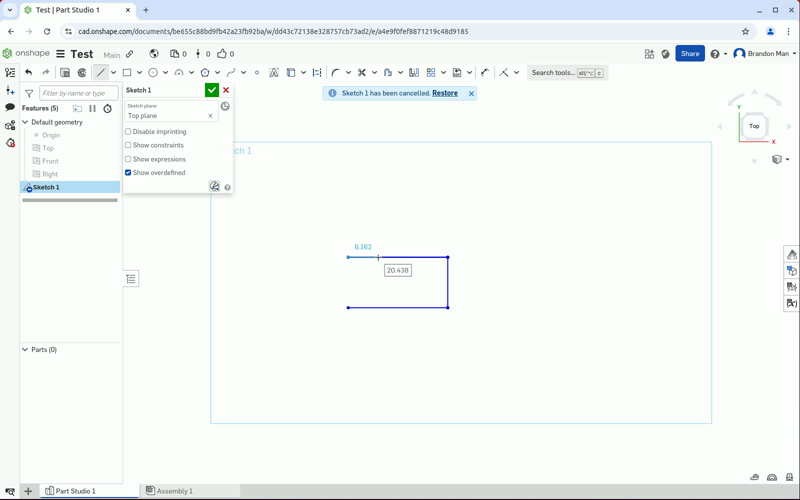
key_down(shift)
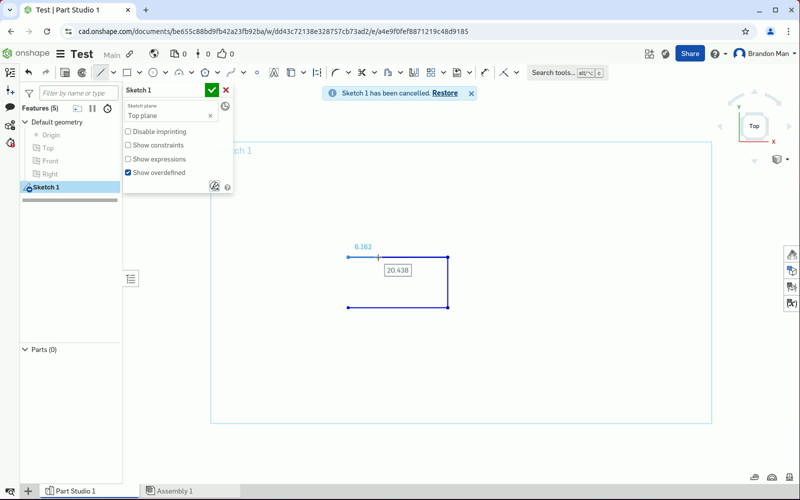
mouse_move(348, 307)
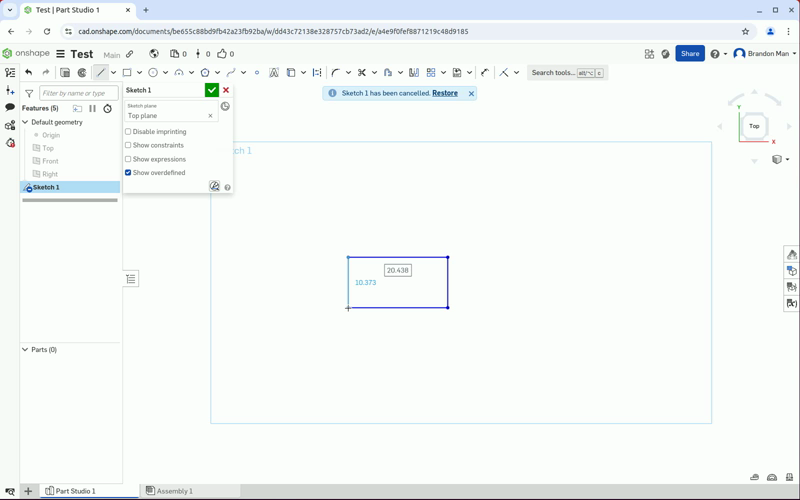
key_up(shift)
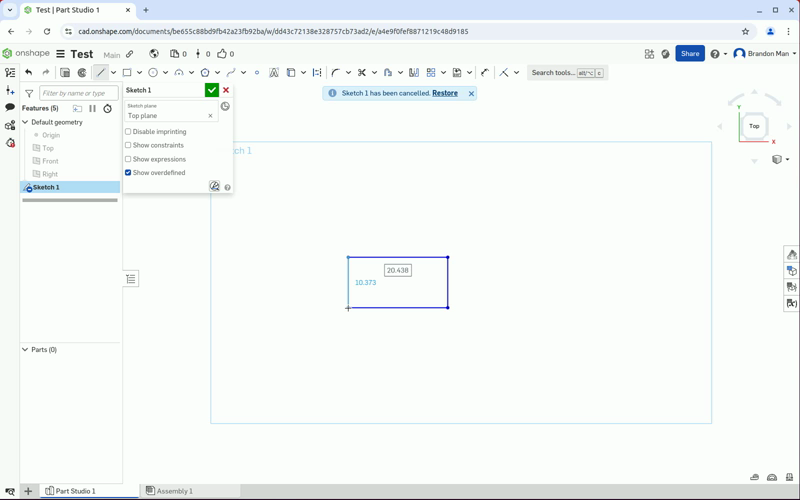
click(348, 307)
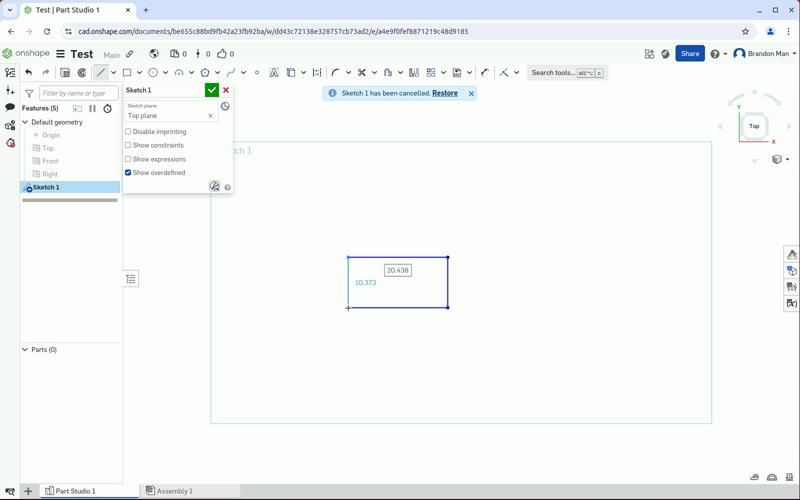
key(esc)
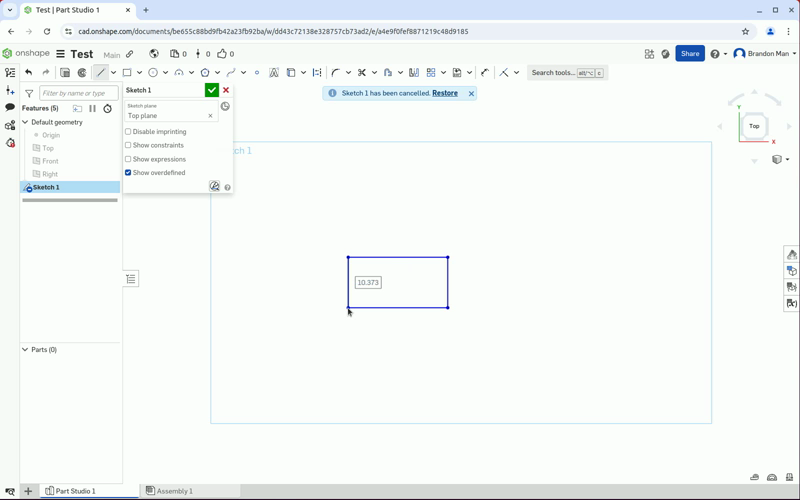
mouse_move(359, 260)
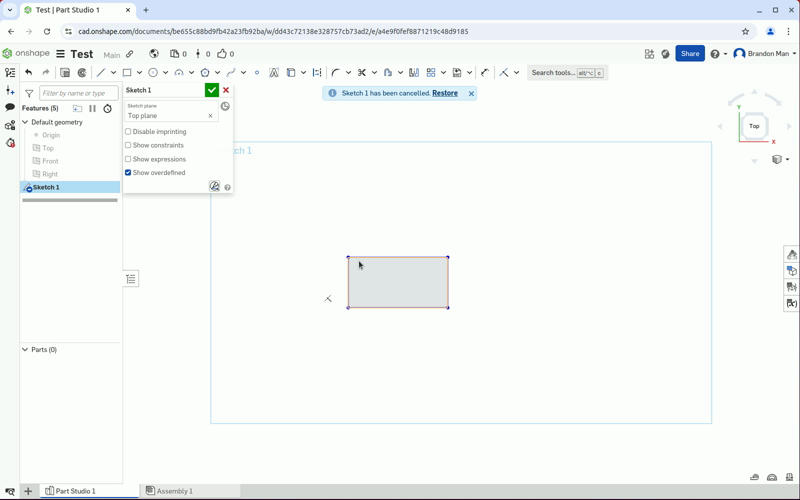
click(359, 260)
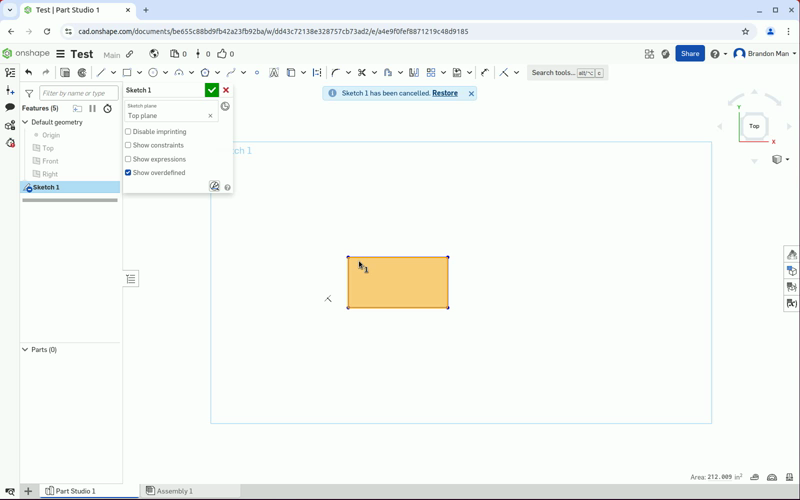
mouse_move(73, 352)
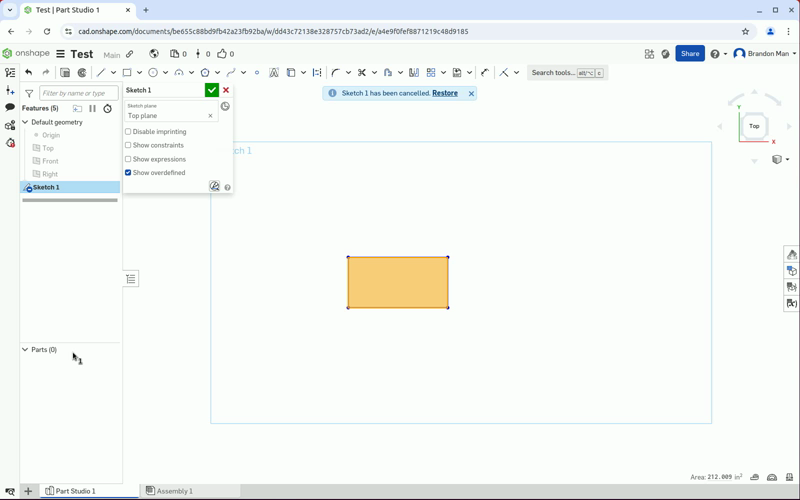
key(shift+y)
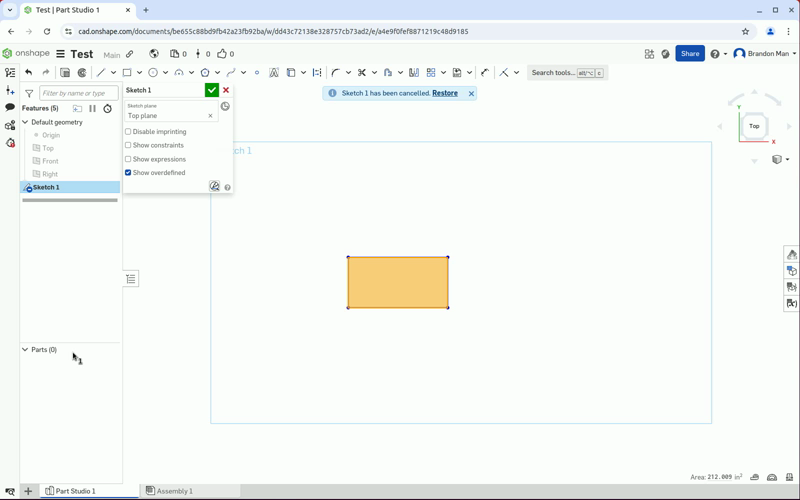
key(shift+e)
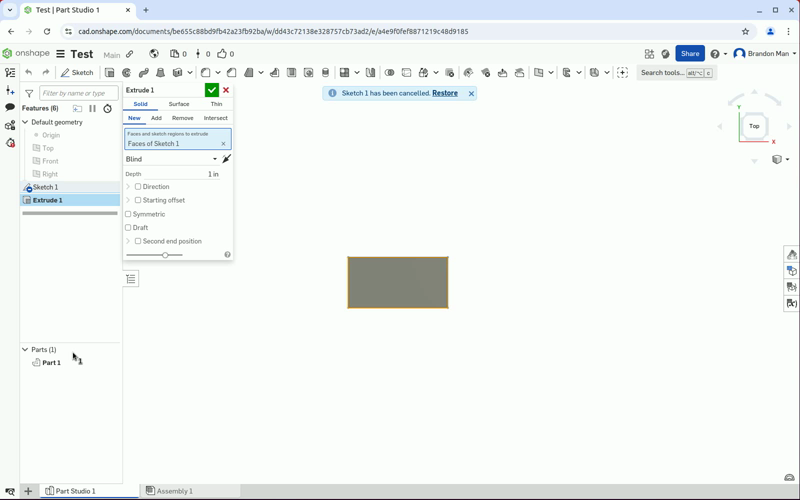
mouse_move(143, 106)
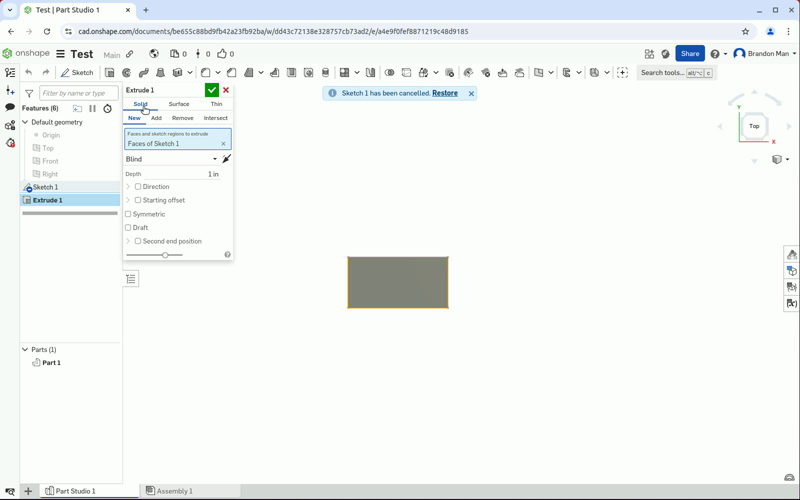
click(143, 106)
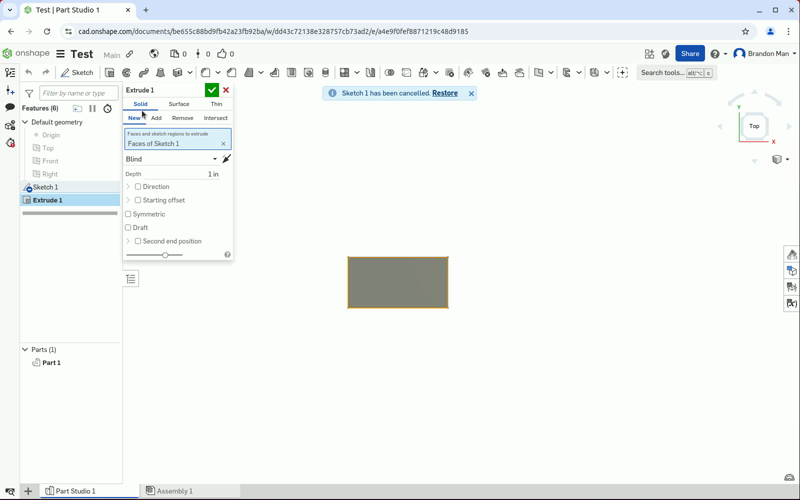
mouse_move(137, 120)
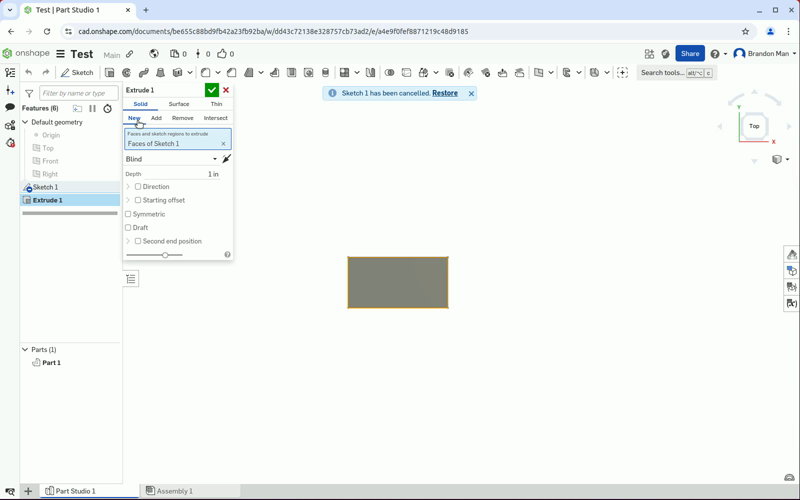
click(137, 120)
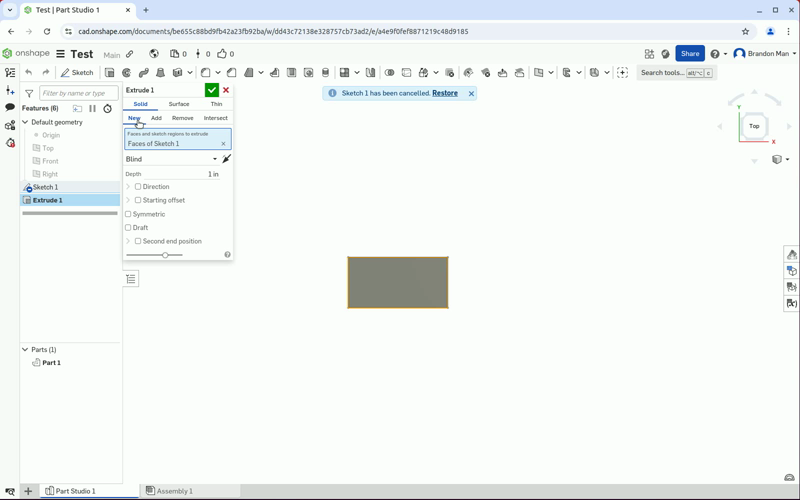
key(tab, 4)
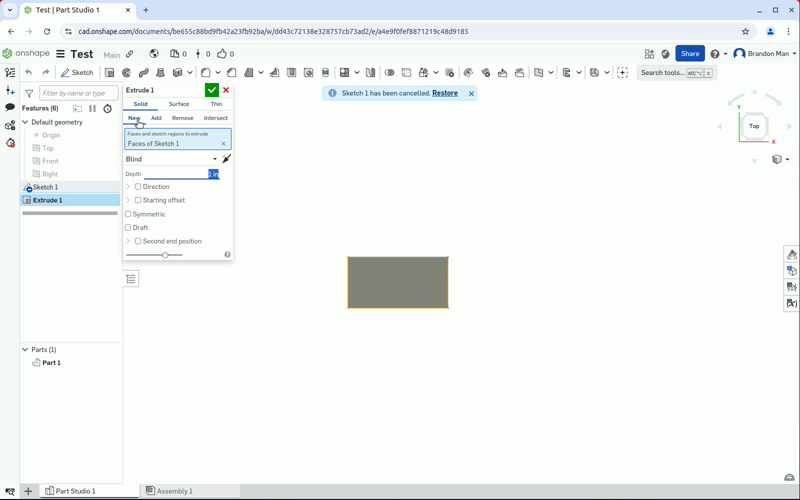
text(0.241)
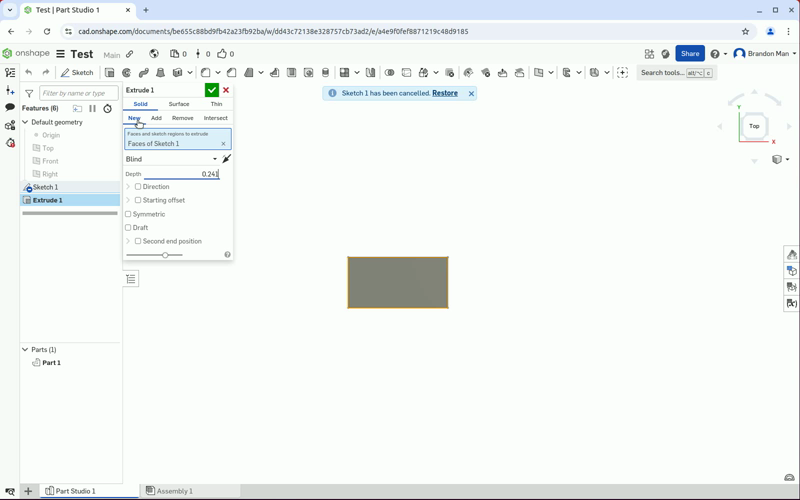
key(enter)
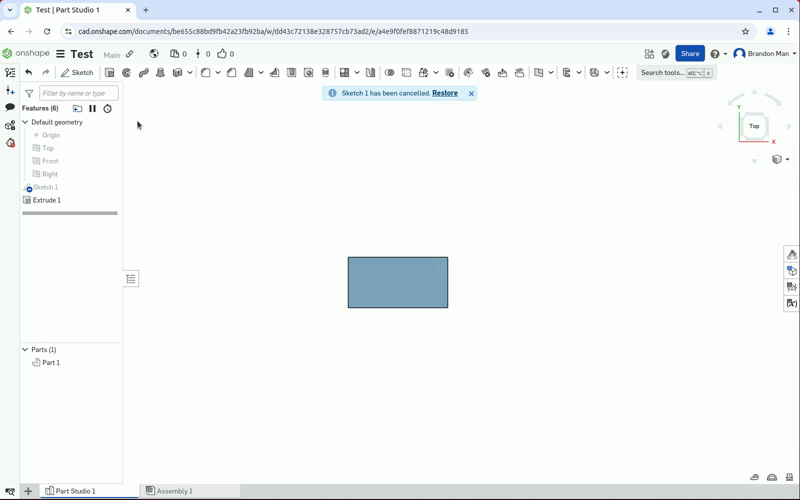
key(shift+h)
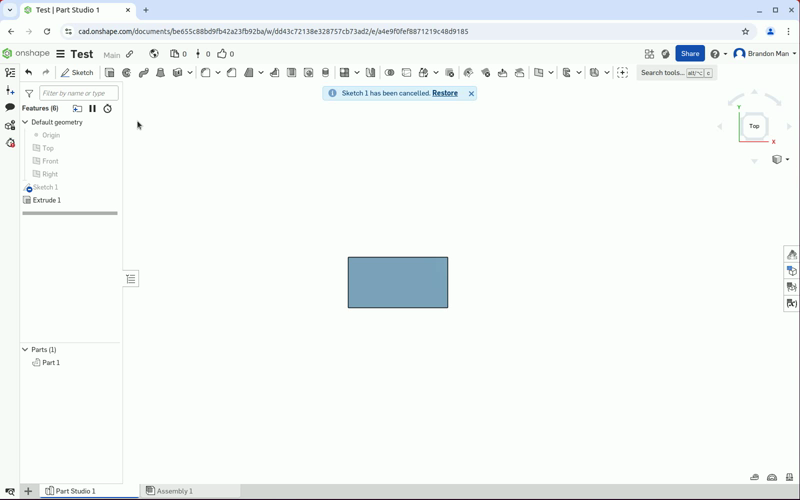
key(shift+h)
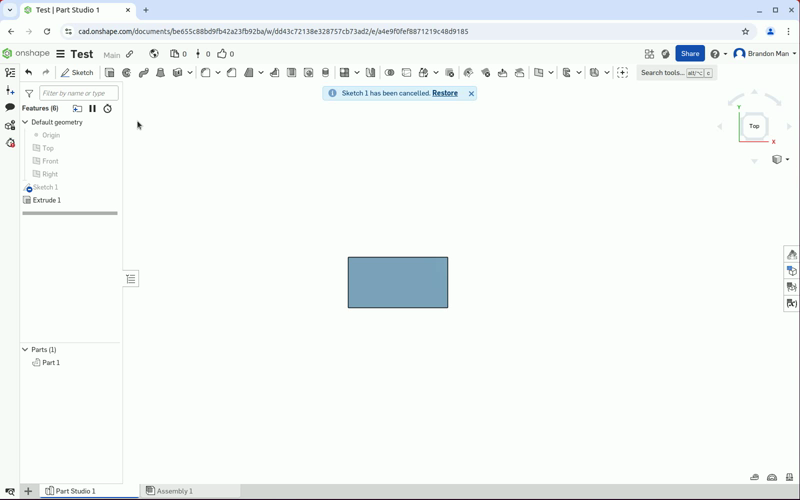
mouse_move(73, 189)
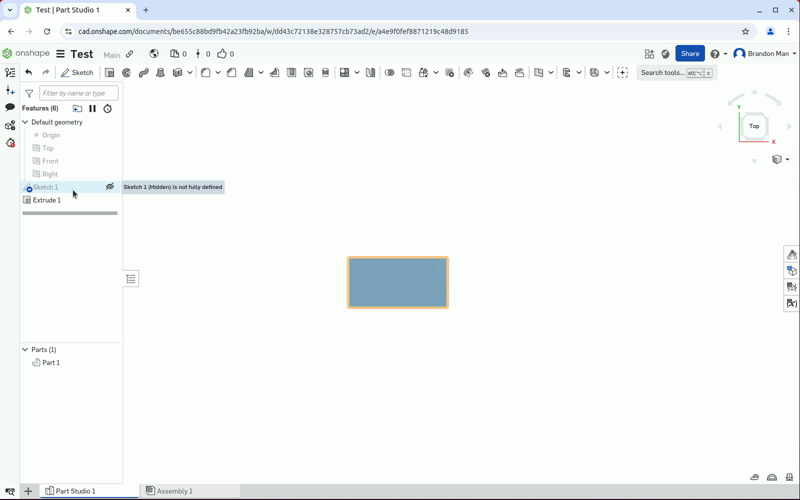
click(73, 189)
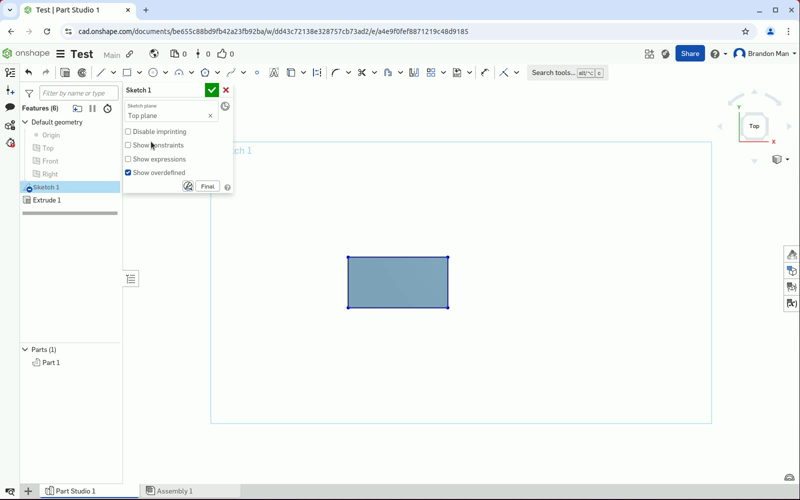
mouse_move(229, 92)
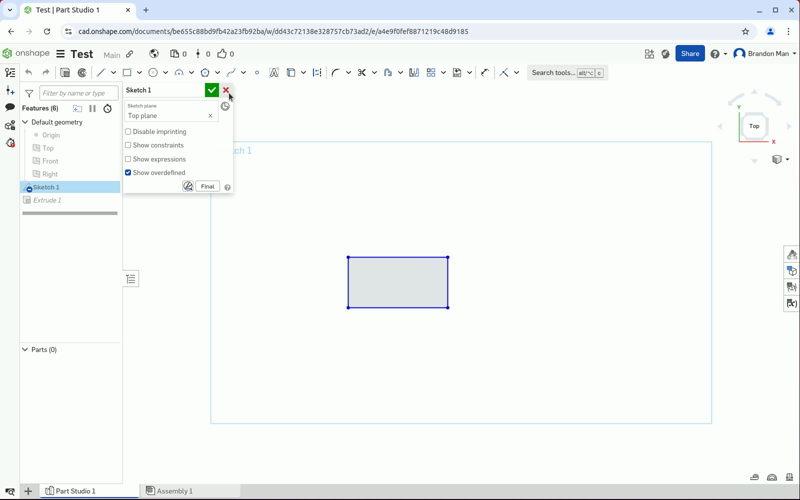
click(229, 92)
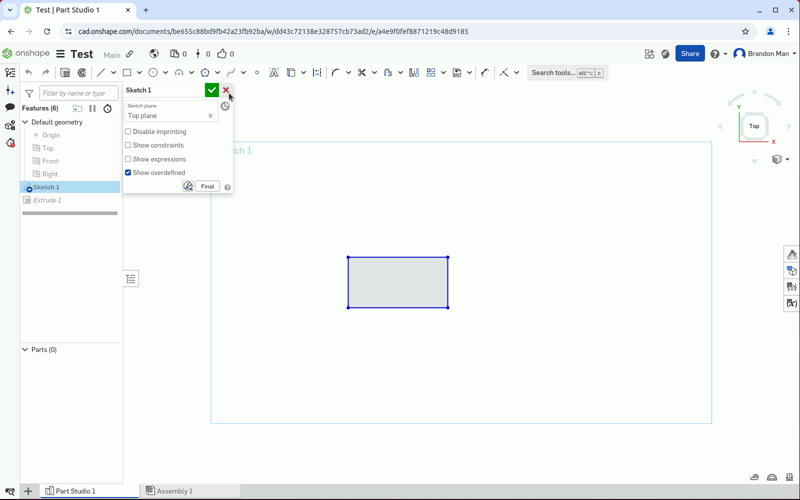
key(shift+s)
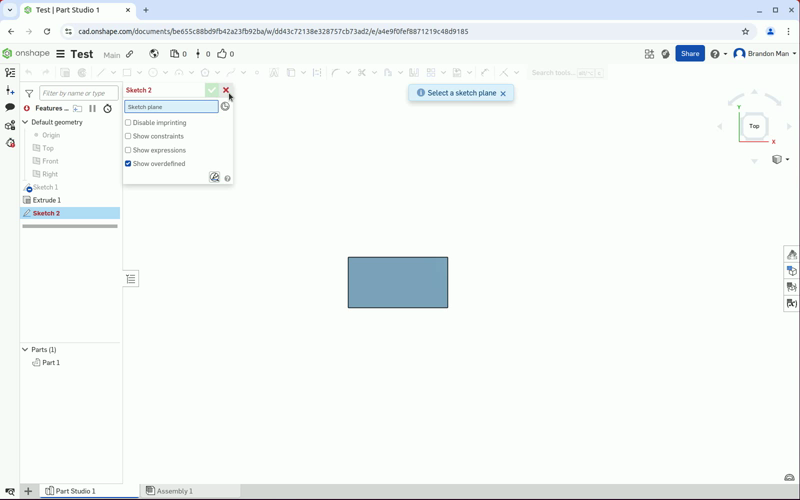
mouse_move(73, 150)
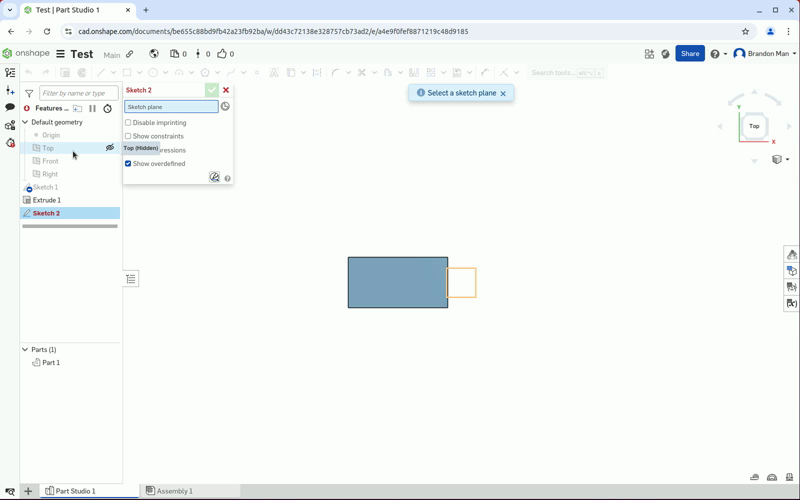
click(73, 150)
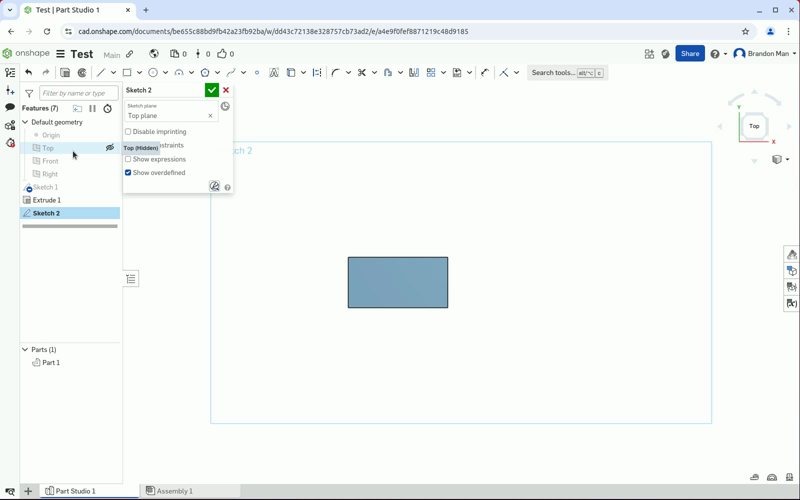
mouse_move(73, 352)
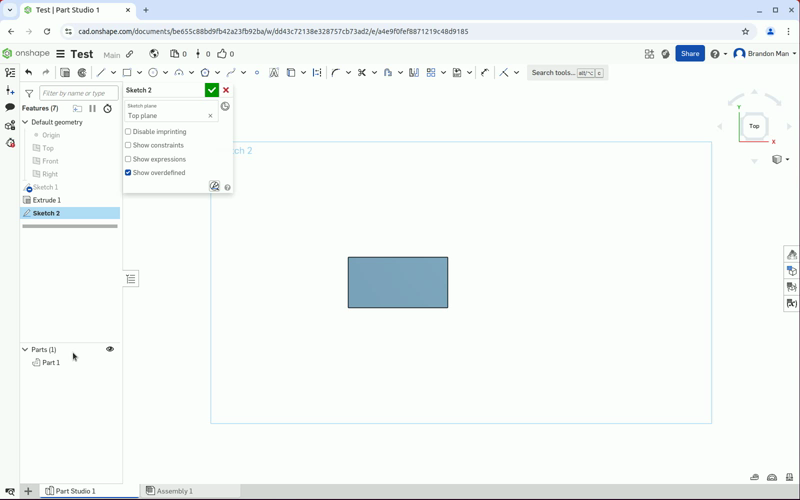
key(y)
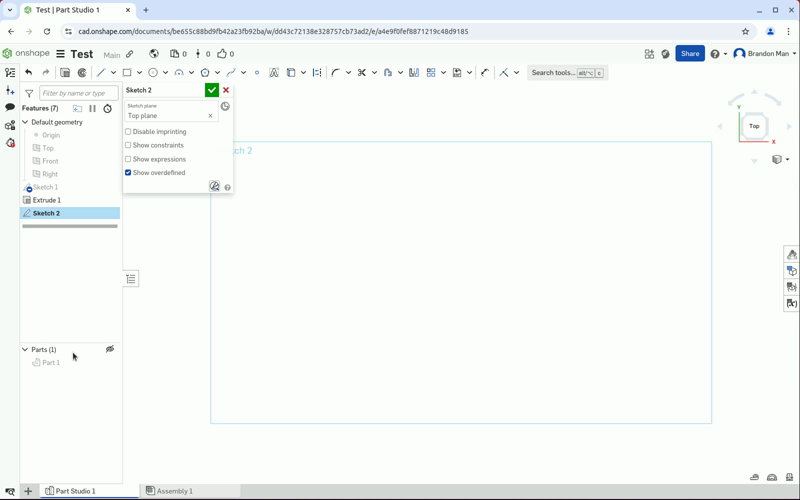
key(l)
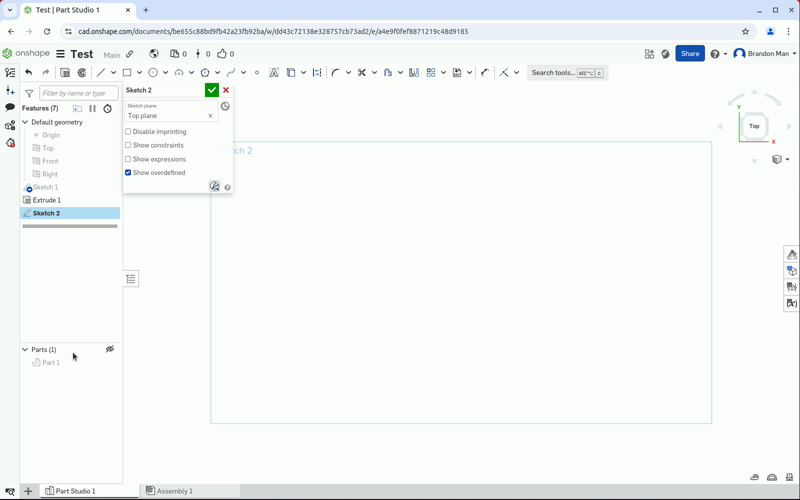
key_down(shift)
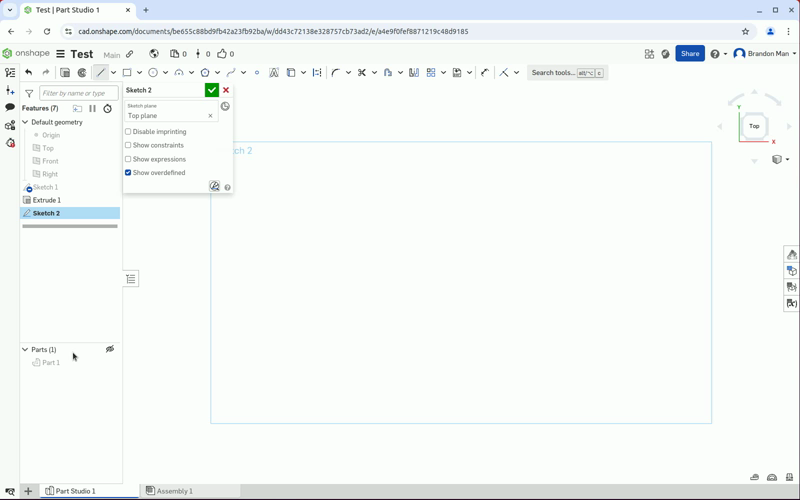
mouse_move(460, 307)
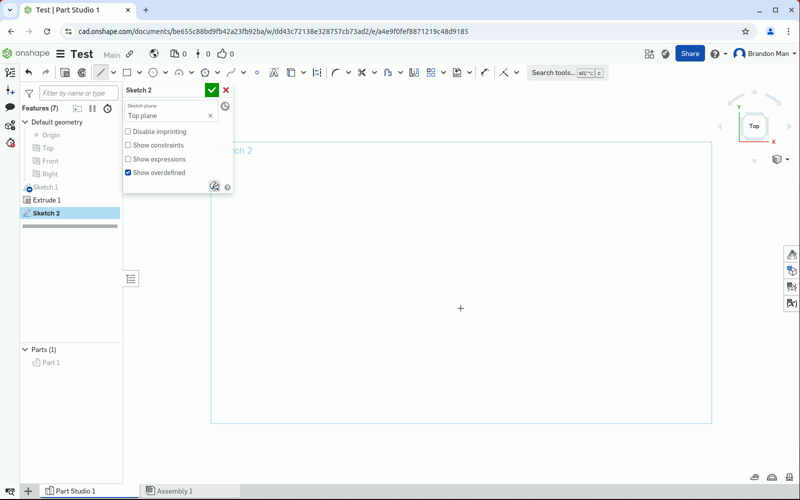
click(460, 307)
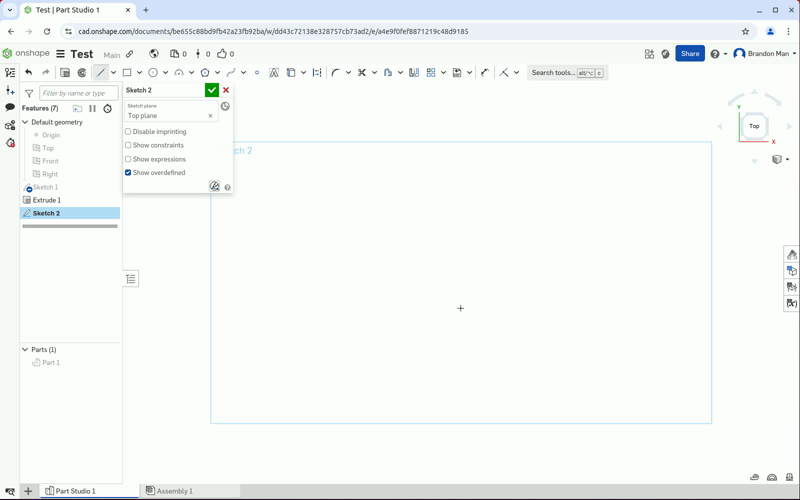
key_up(shift)
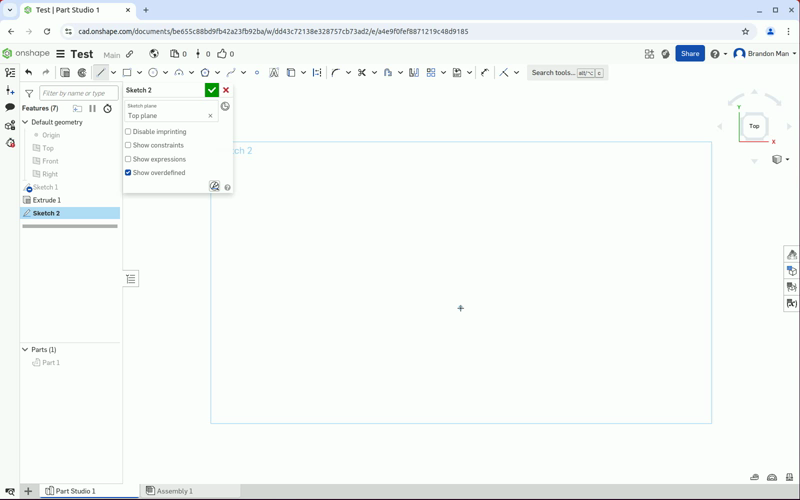
key_down(shift)
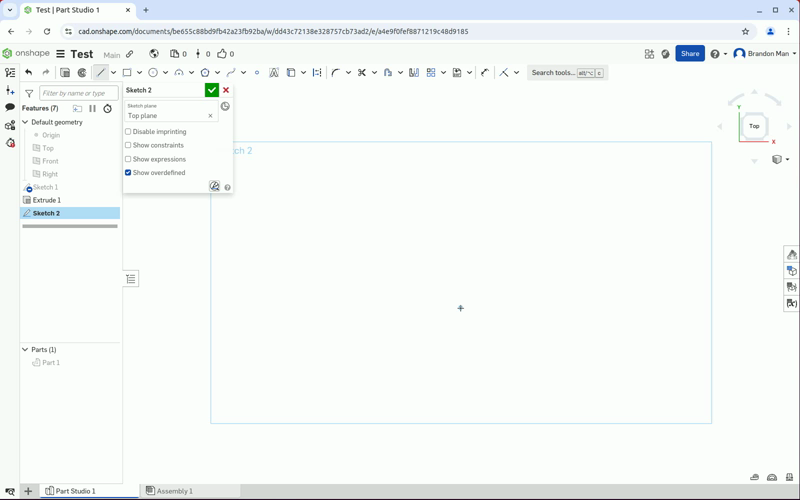
mouse_move(560, 307)
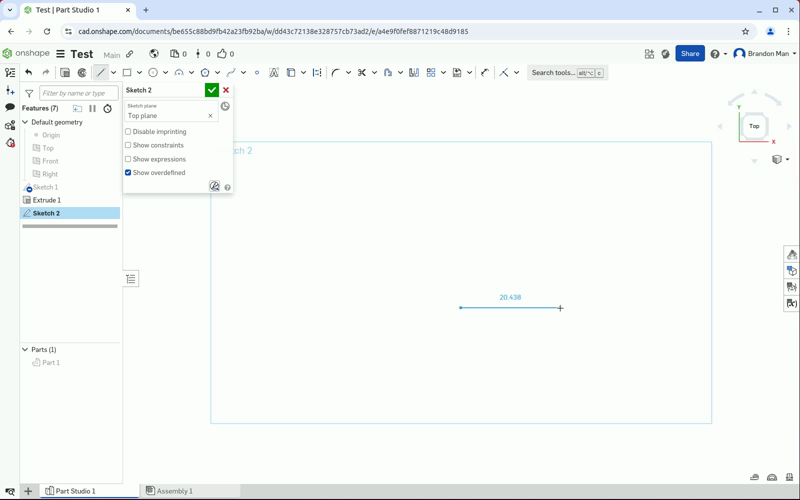
click(560, 307)
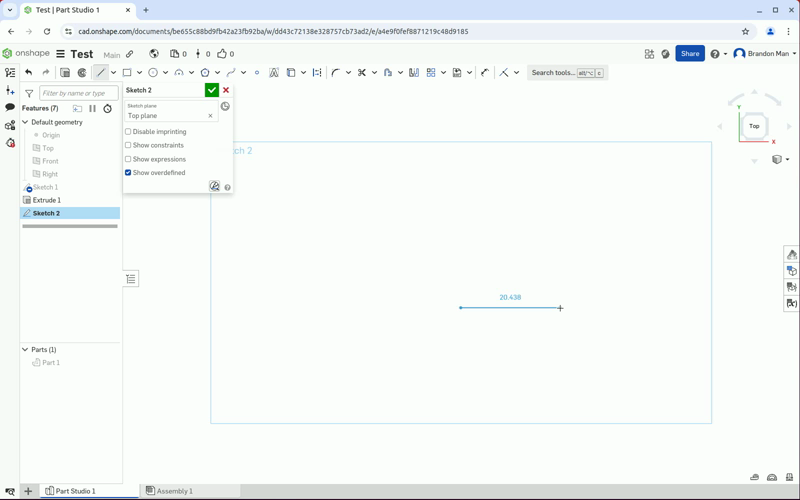
key_up(shift)
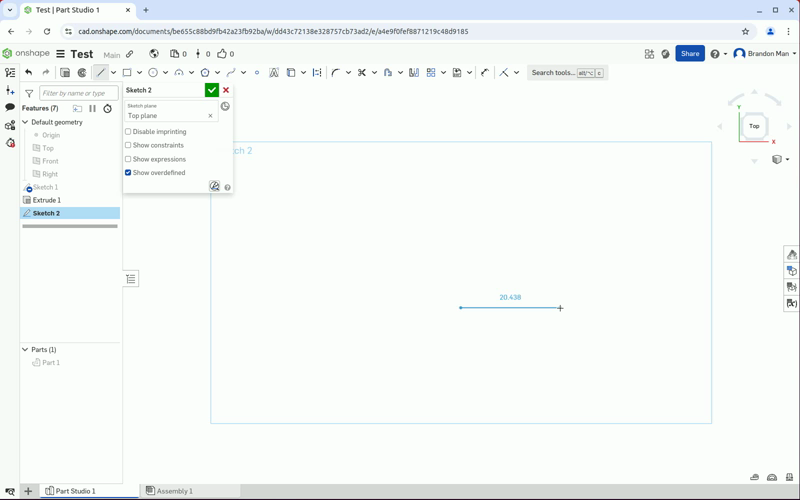
key_down(shift)
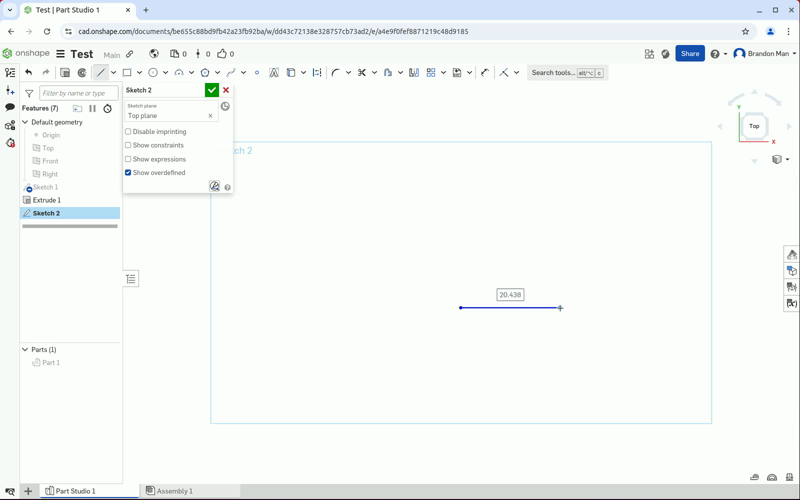
mouse_move(589, 307)
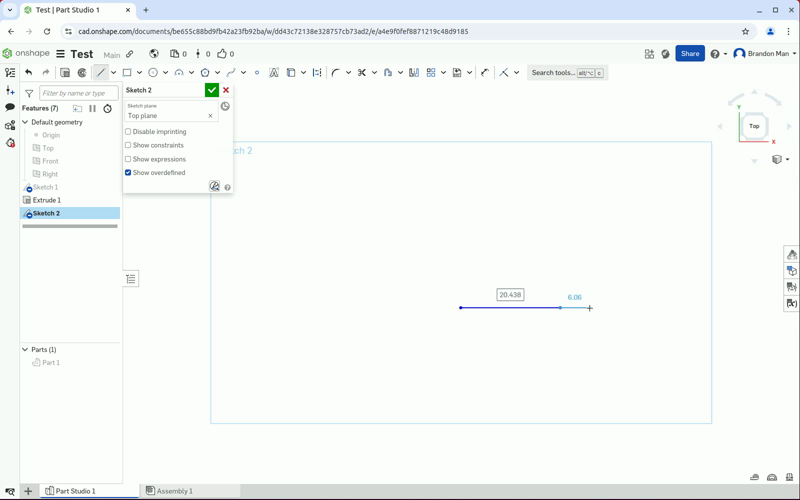
mouse_move(560, 257)
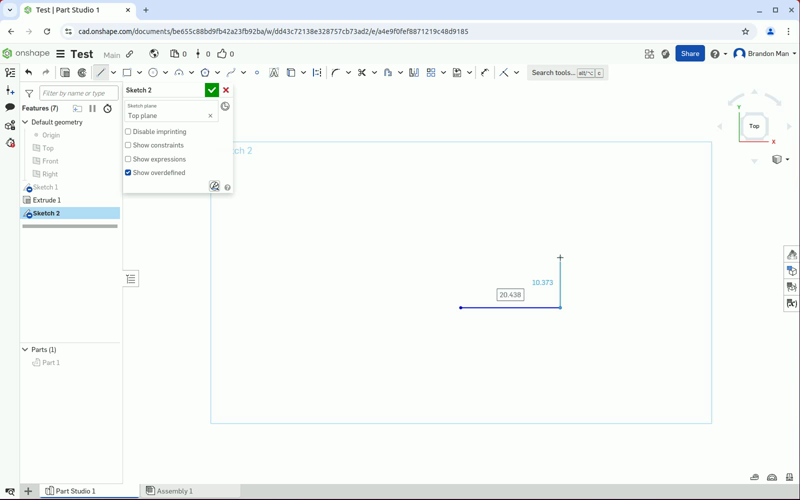
click(560, 257)
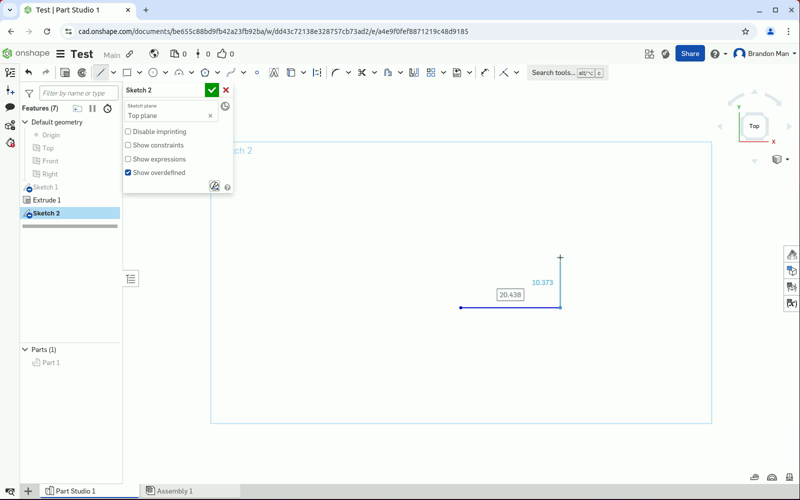
key_up(shift)
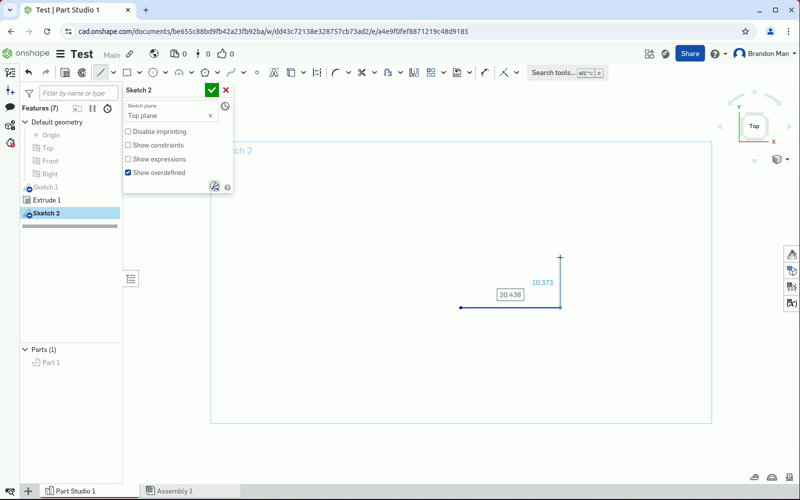
key_down(shift)
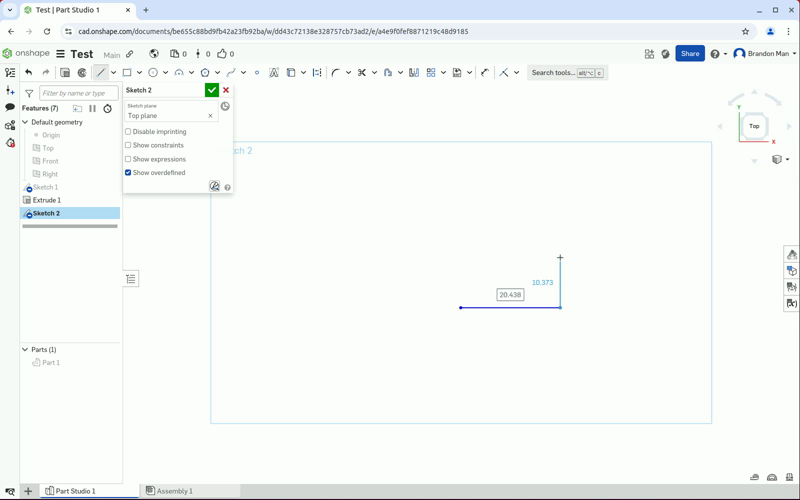
mouse_move(460, 257)
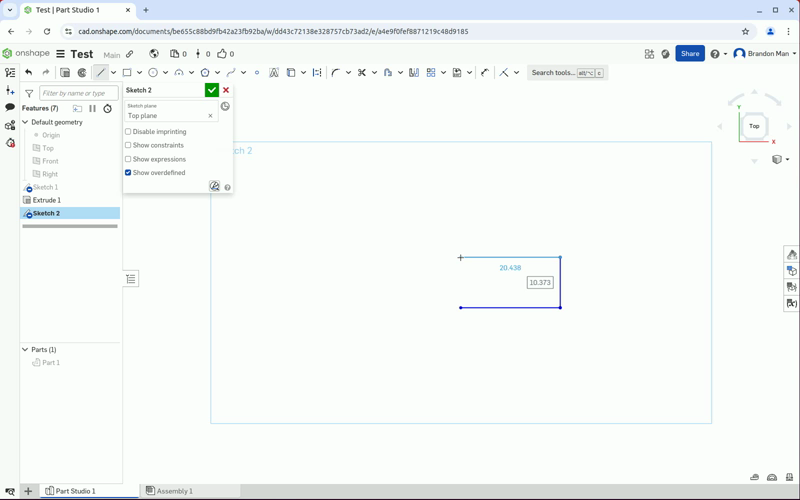
click(460, 257)
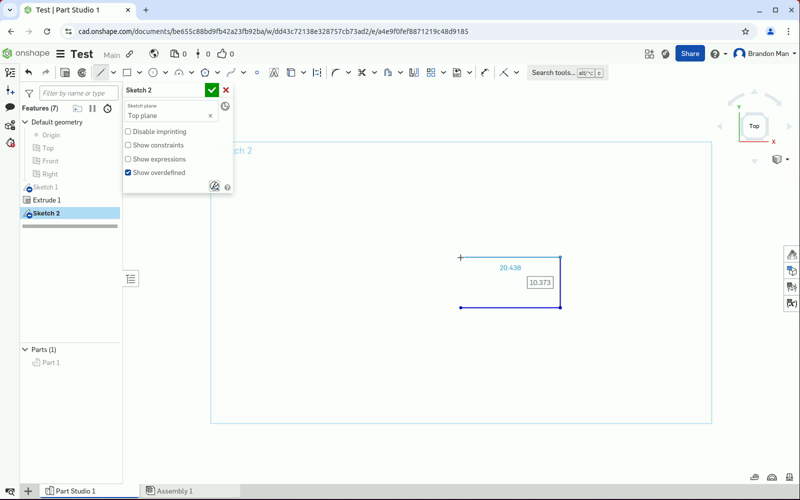
key_up(shift)
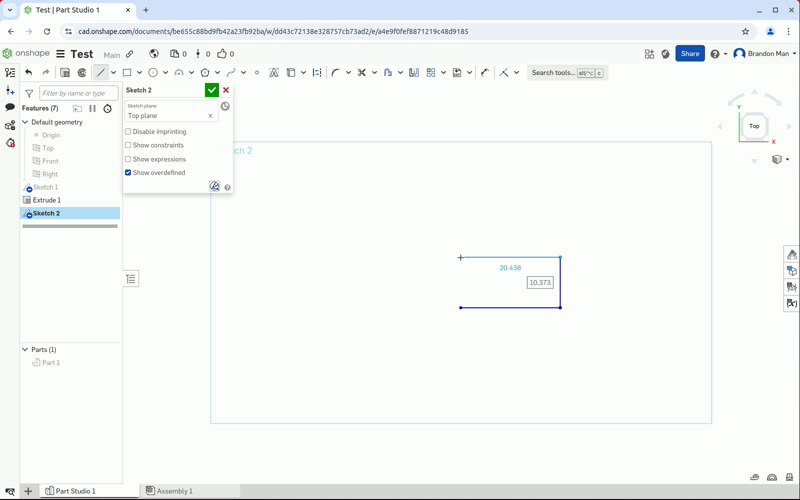
mouse_move(490, 257)
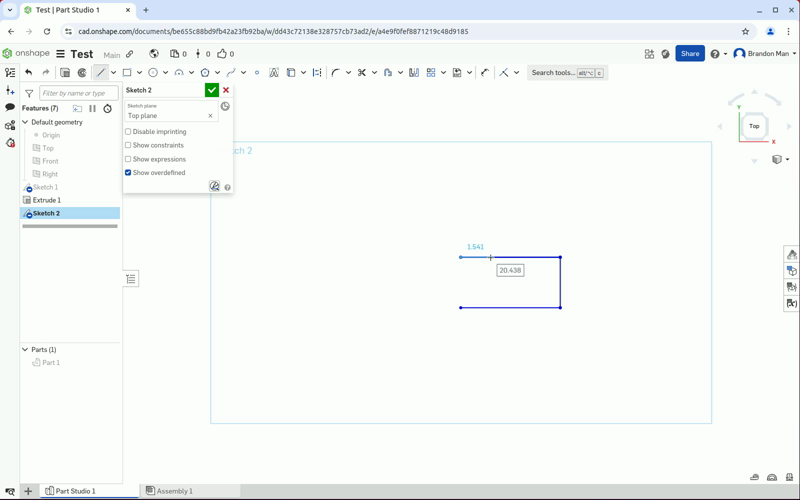
key_down(shift)
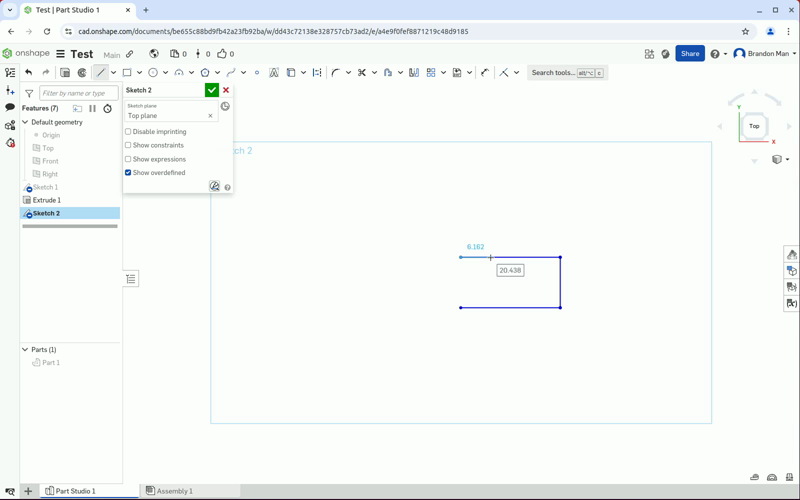
mouse_move(460, 307)
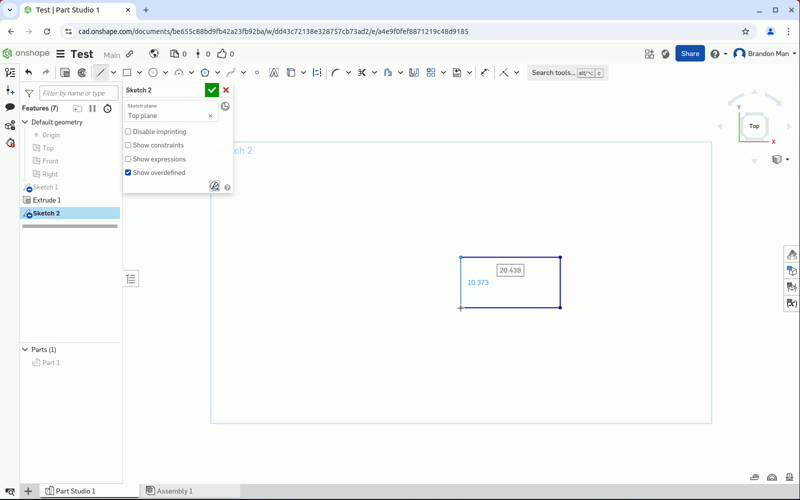
key_up(shift)
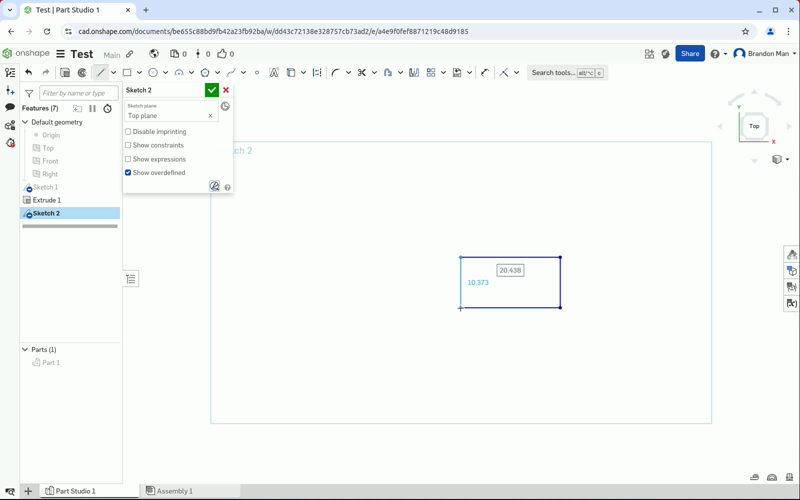
click(460, 307)
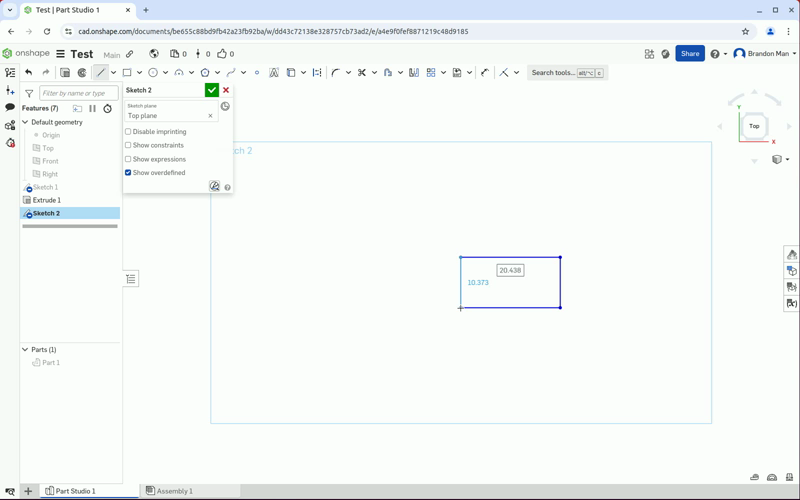
key(esc)
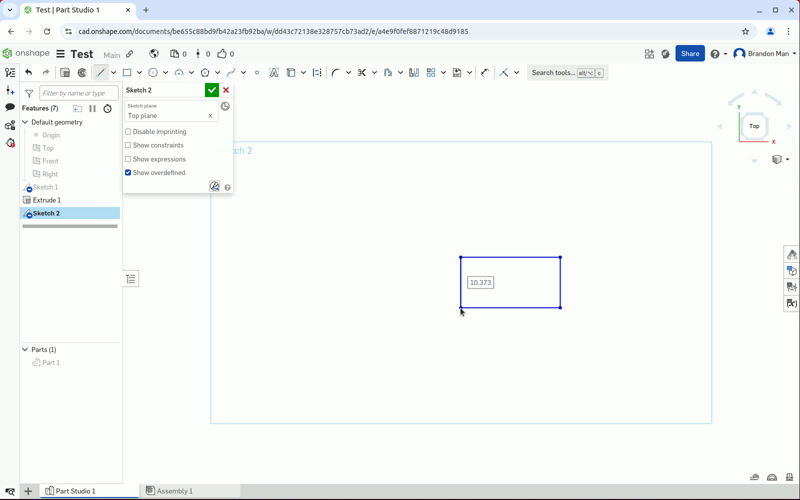
mouse_move(486, 287)
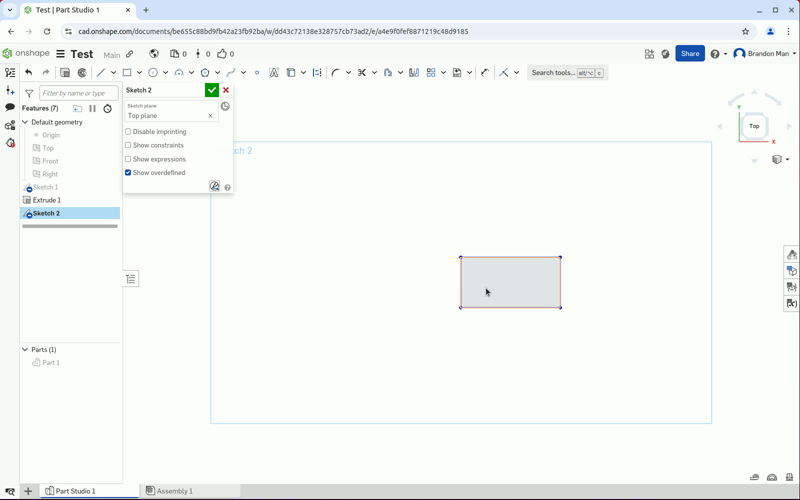
click(486, 287)
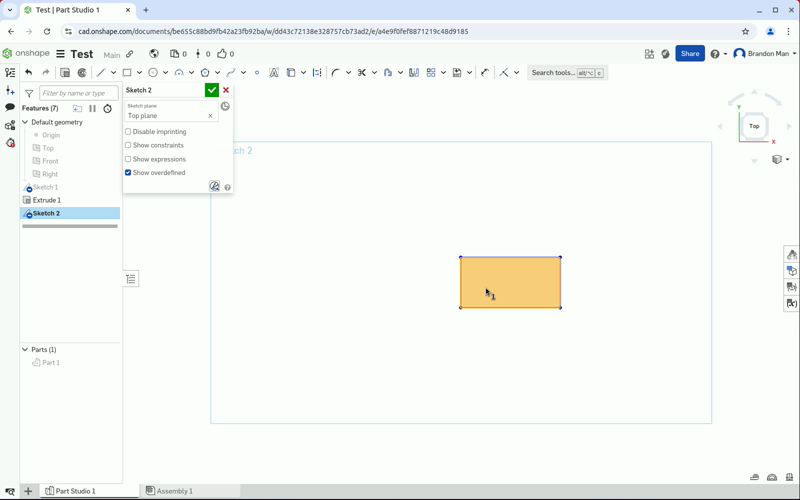
mouse_move(73, 352)
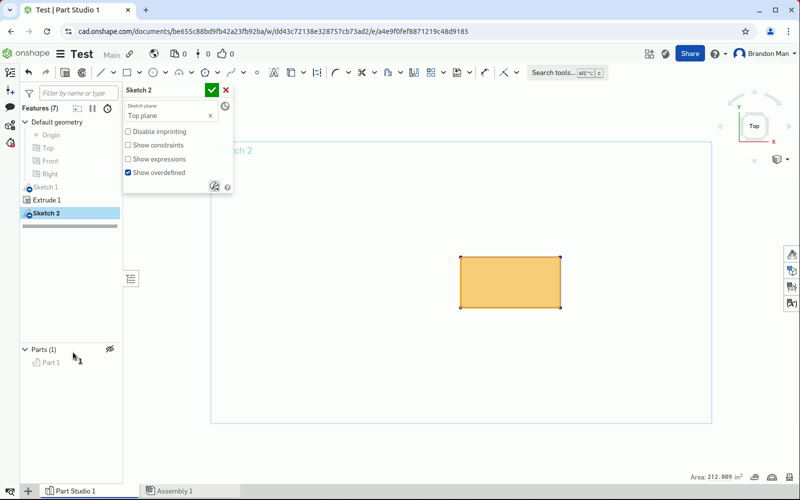
key(shift+y)
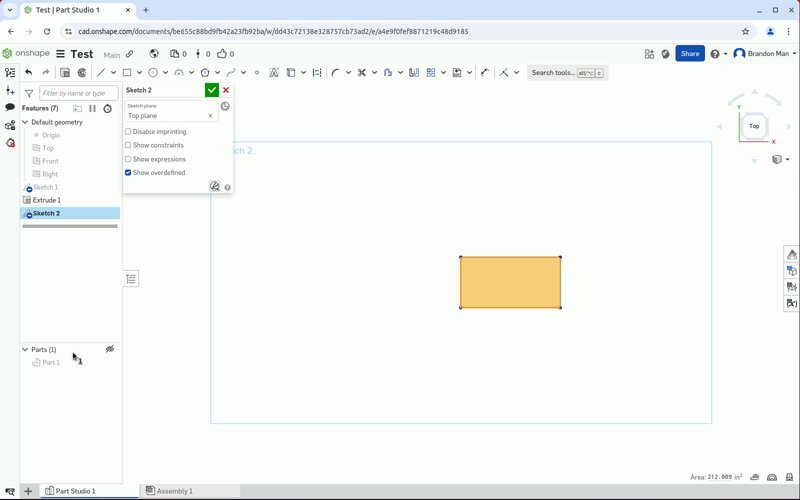
key(shift+e)
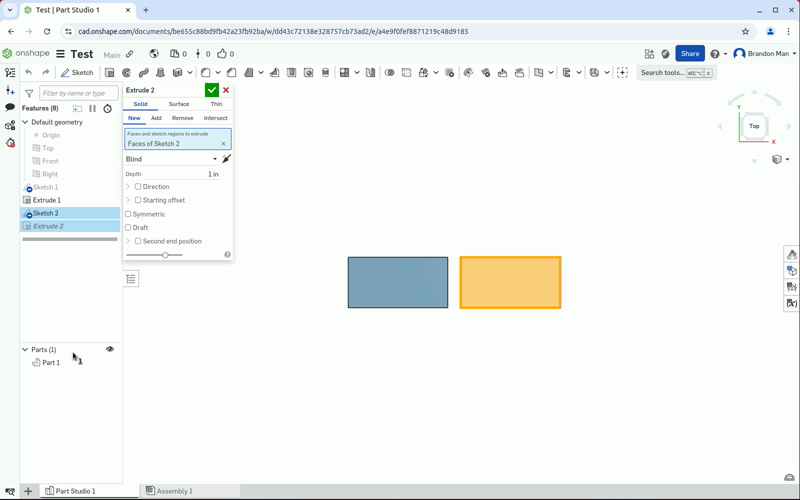
mouse_move(143, 106)
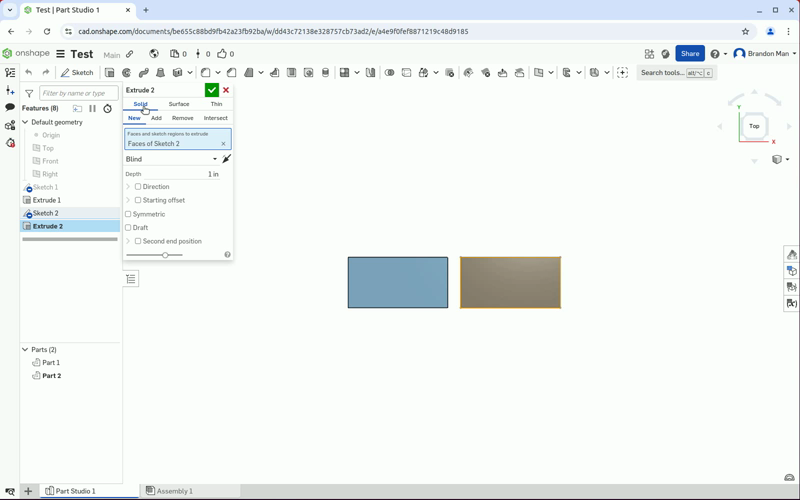
click(143, 106)
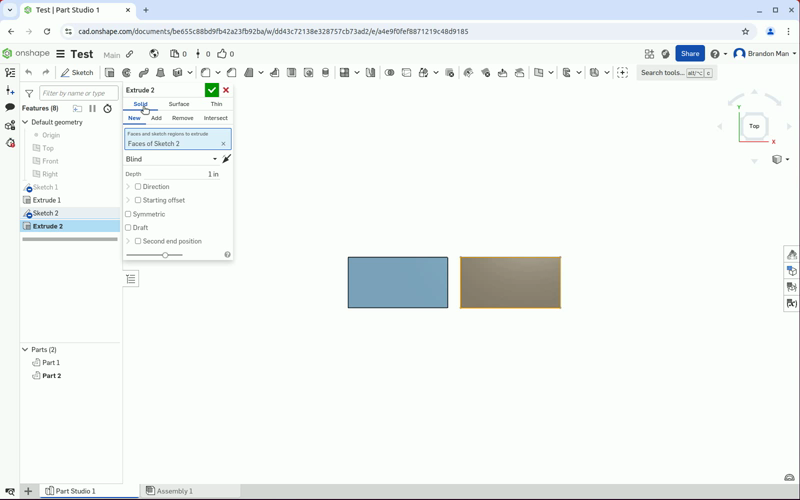
mouse_move(137, 120)
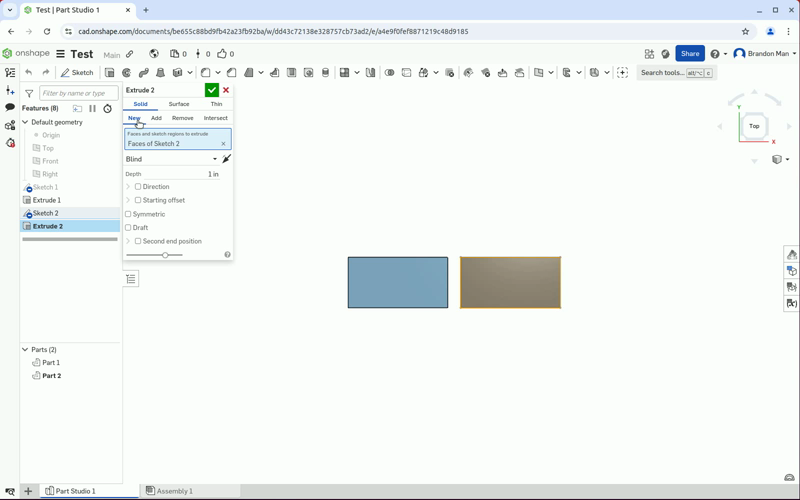
click(137, 120)
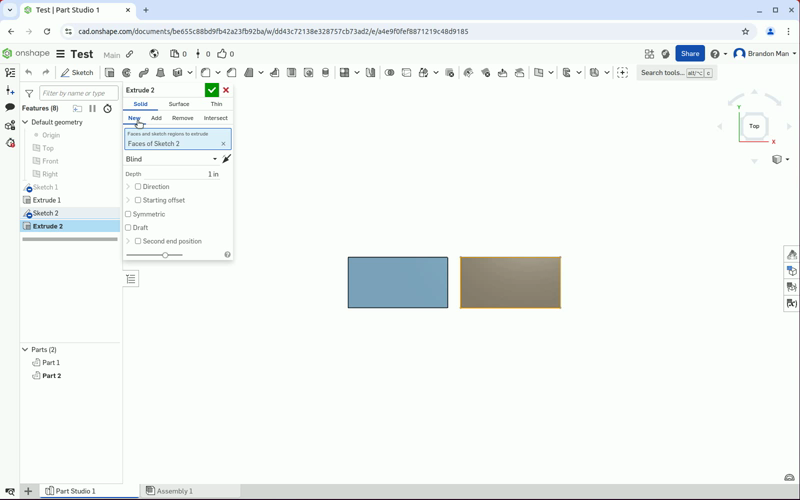
key(tab, 4)
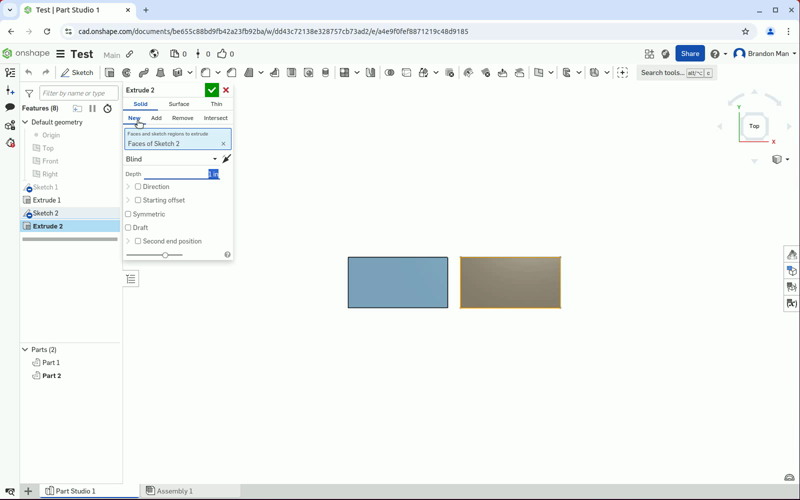
text(-0.241)
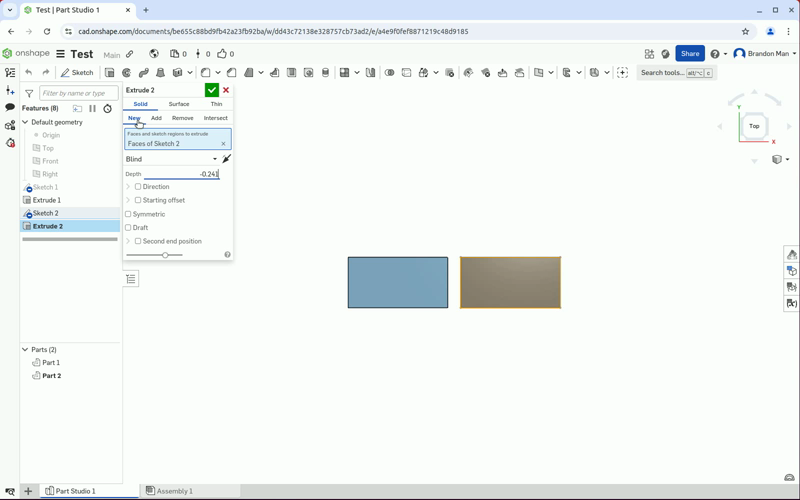
key(enter)
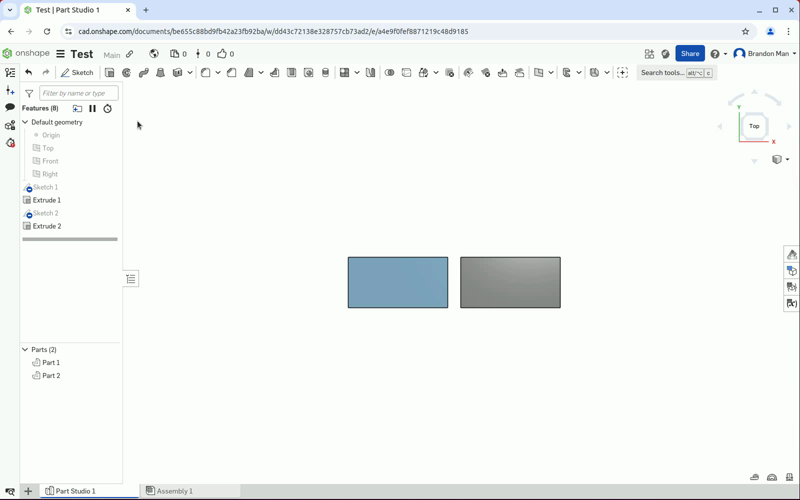
key(shift+h)
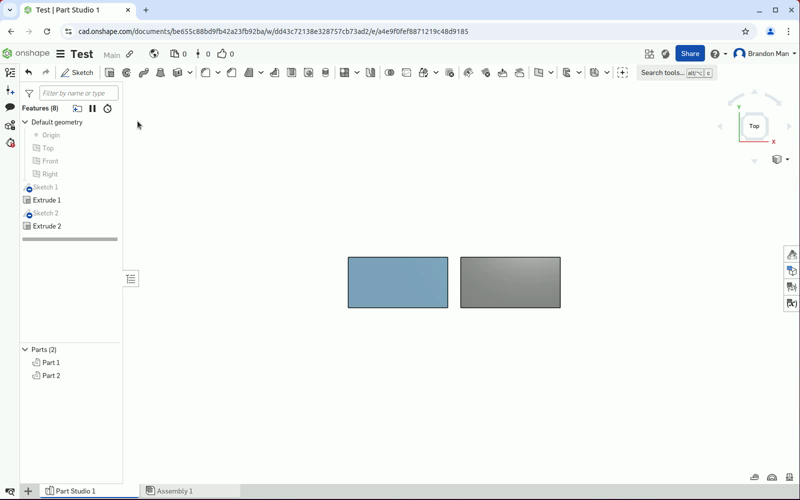
key(shift+h)
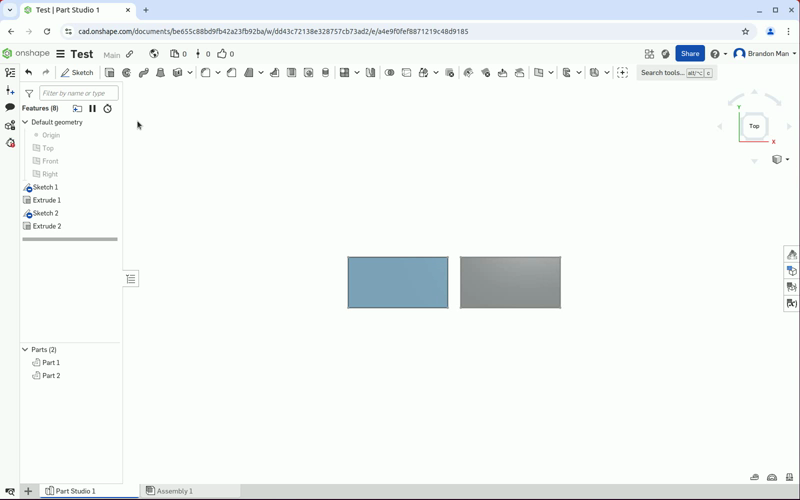
key(shift+7)
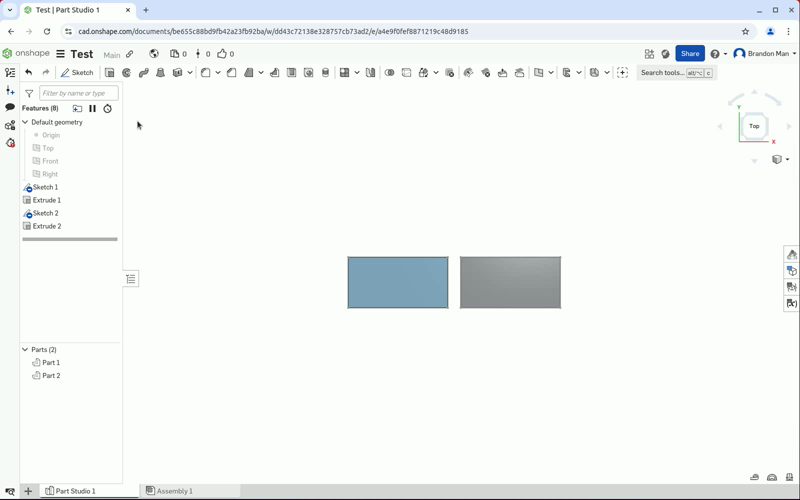
key(up, 3)
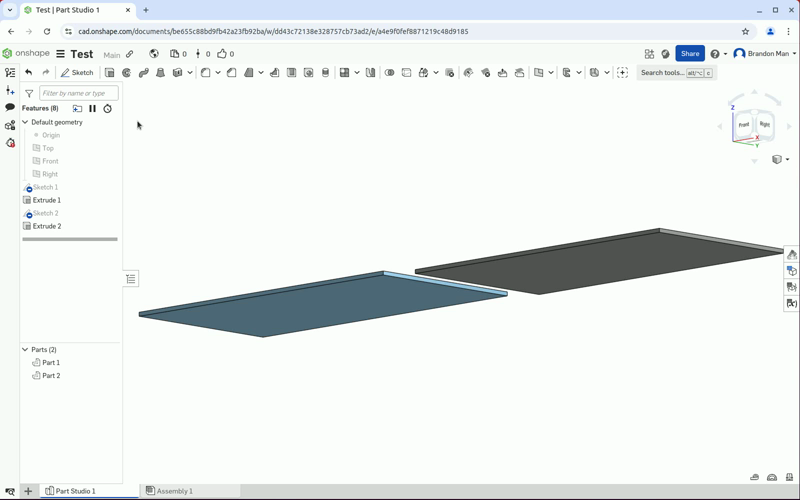
key(left, 3)
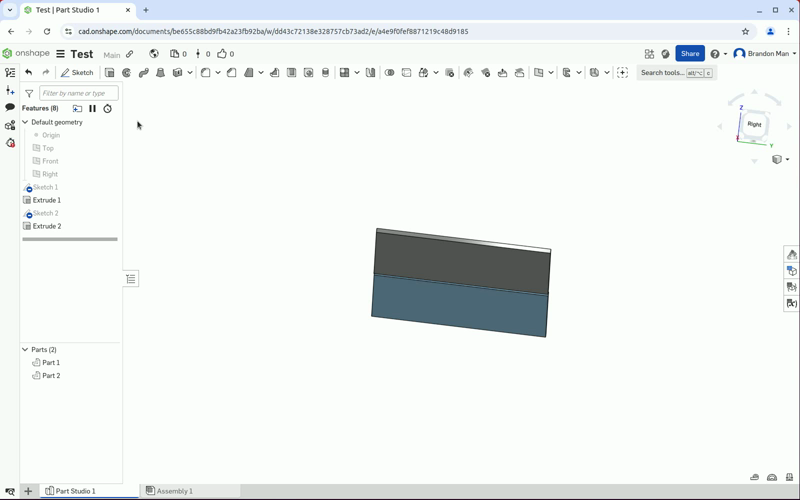
key(right, 3)
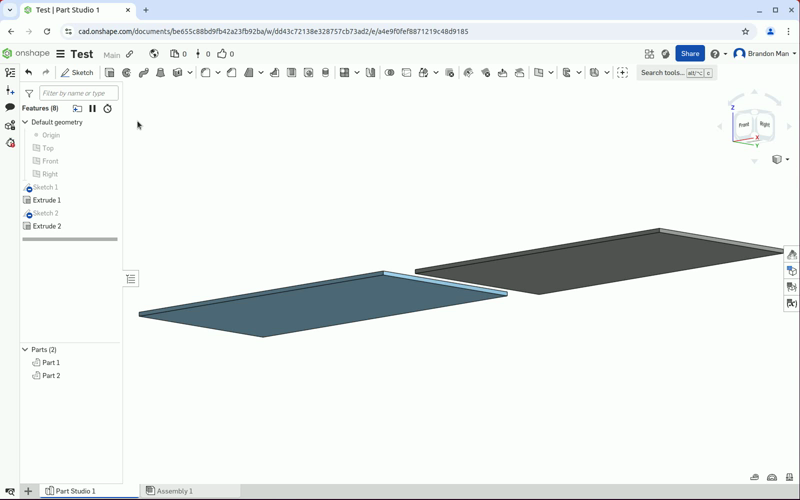
key(down, 3)
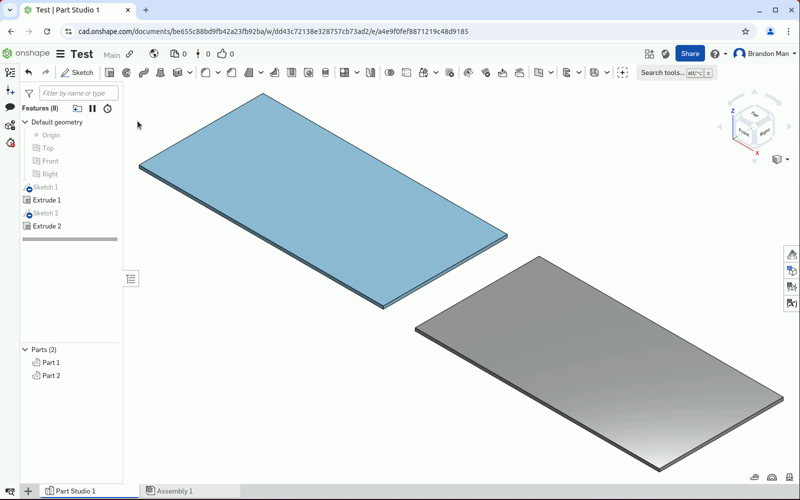
mouse_move(73, 189)
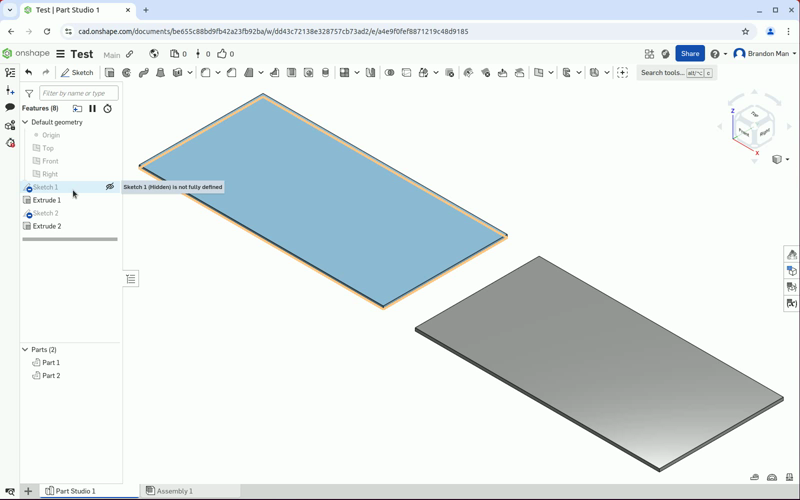
click(73, 189)